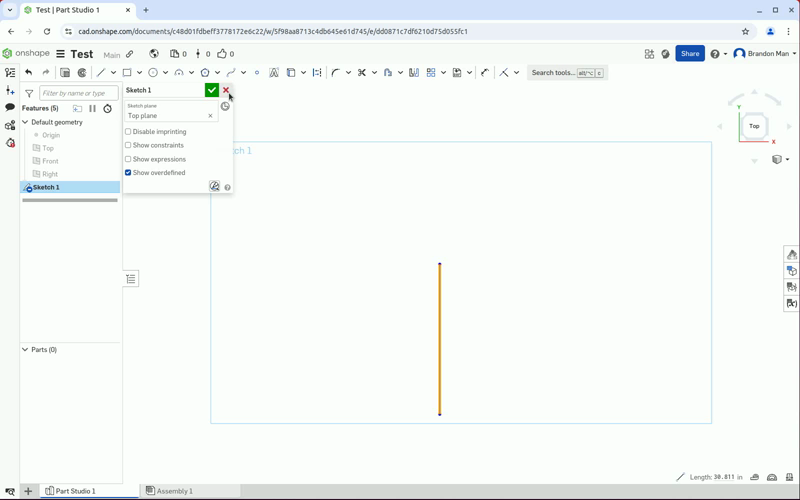
key(shift+h)
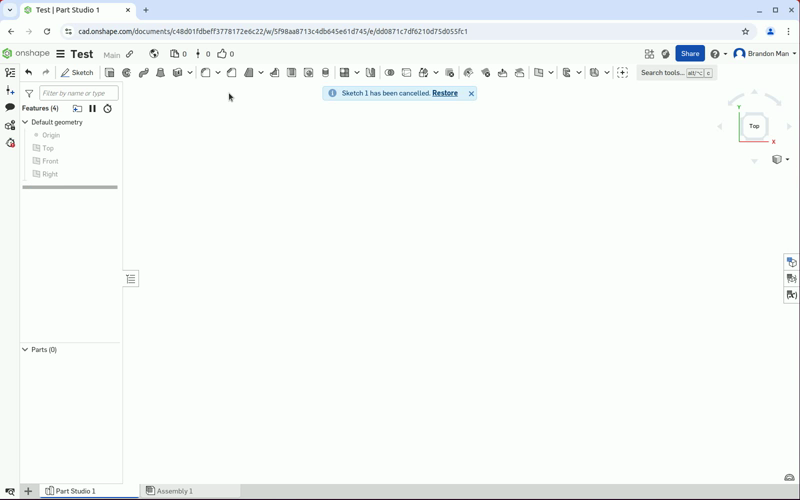
mouse_move(73, 352)
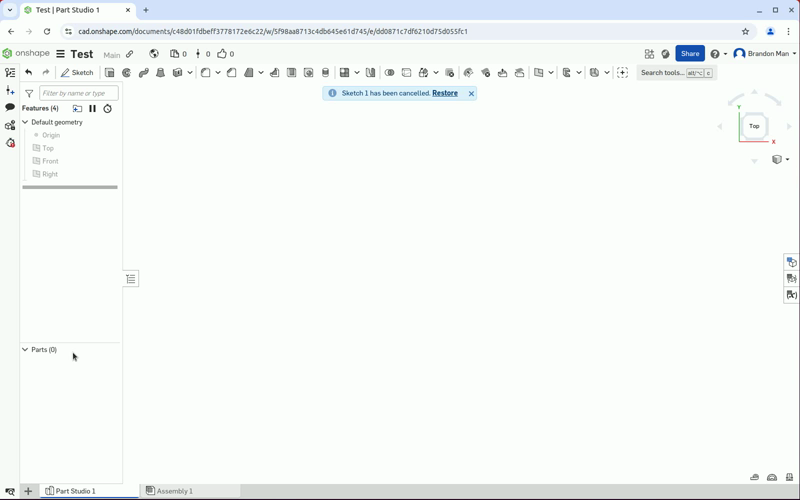
key(y)
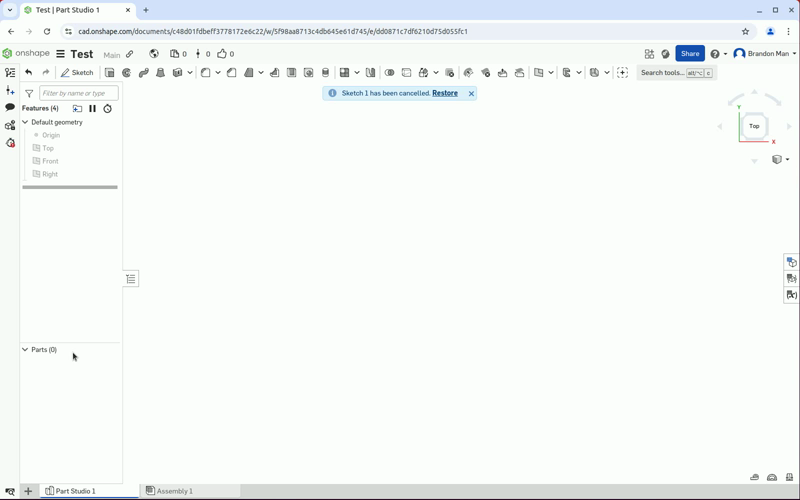
key(shift+p)
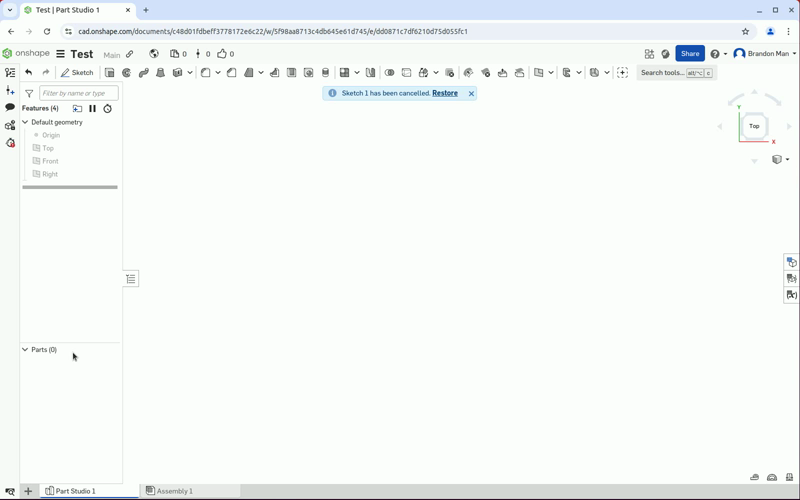
key(space)
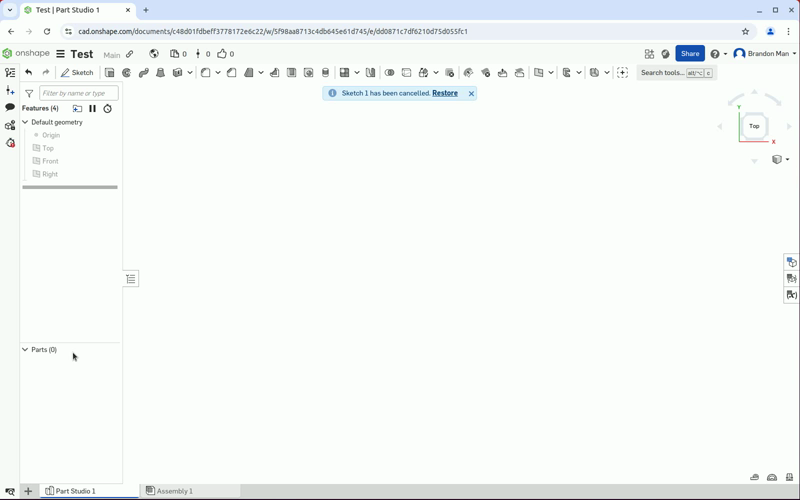
key_down(shift)
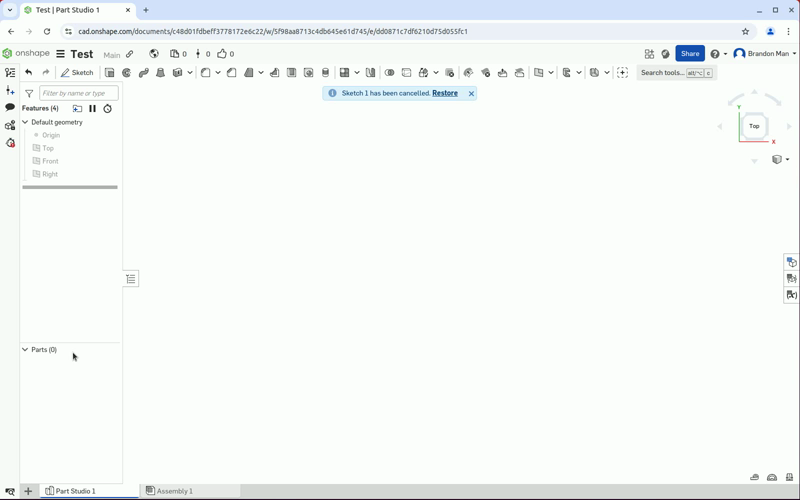
key(up)
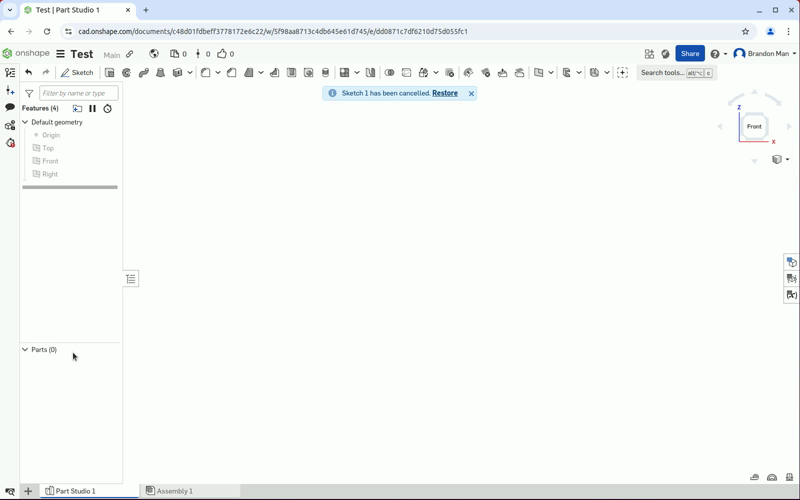
key_up(shift)
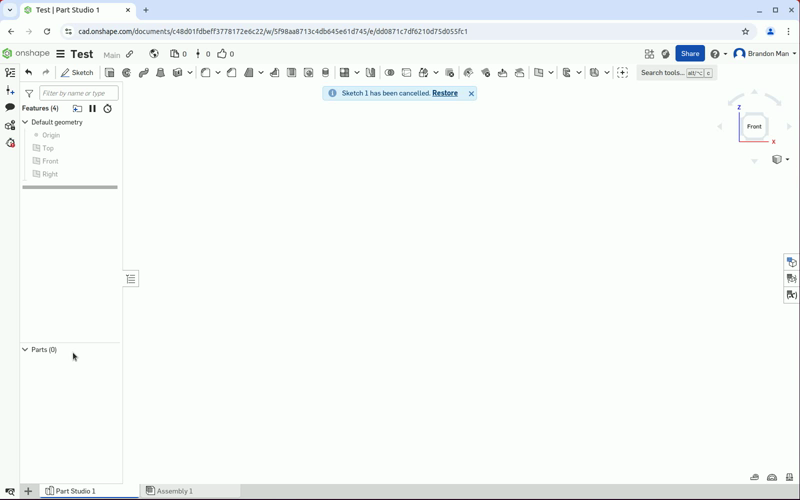
mouse_move(73, 352)
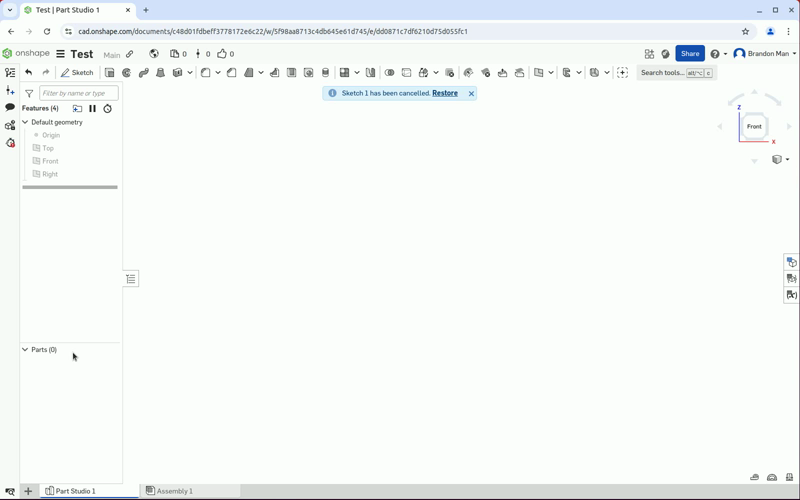
key(shift+y)
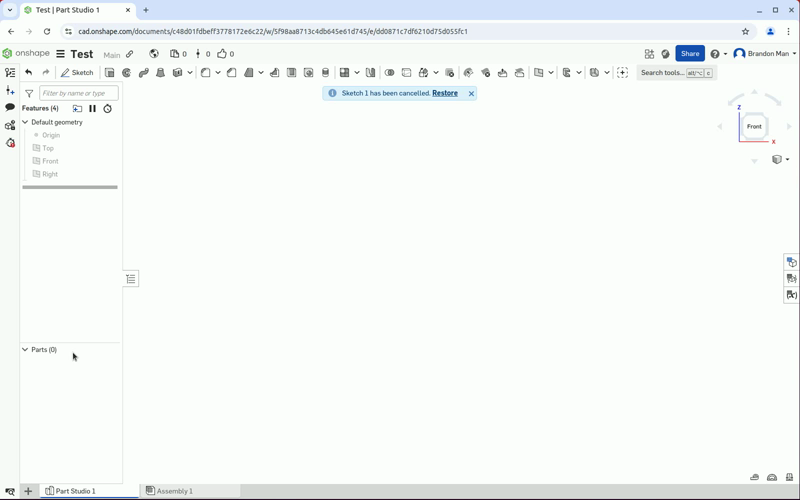
key(shift+s)
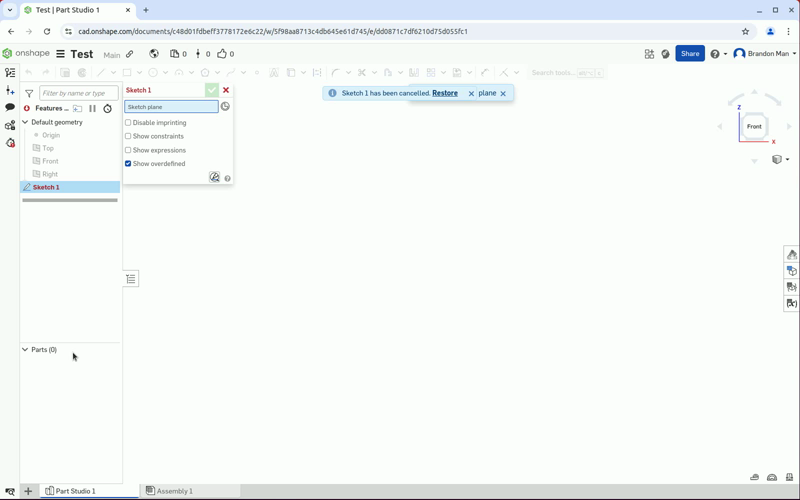
mouse_move(73, 163)
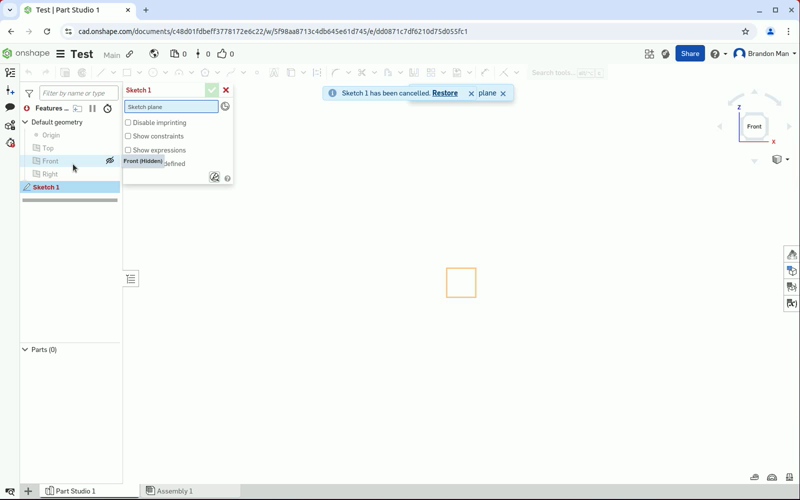
click(73, 163)
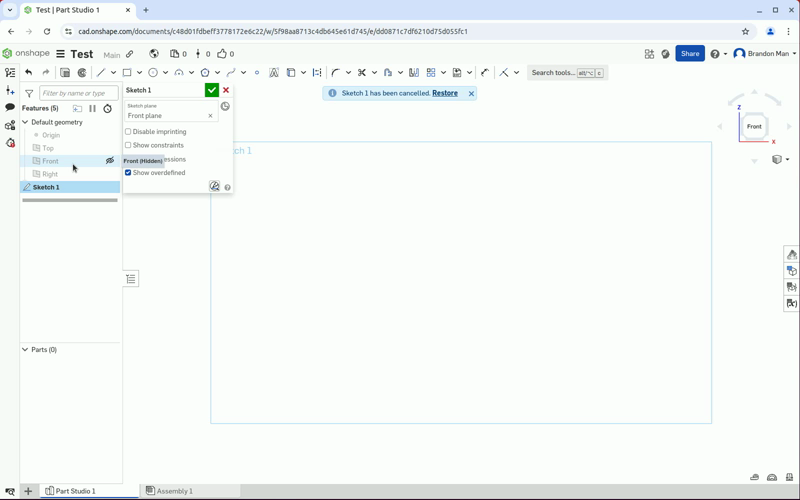
mouse_move(73, 352)
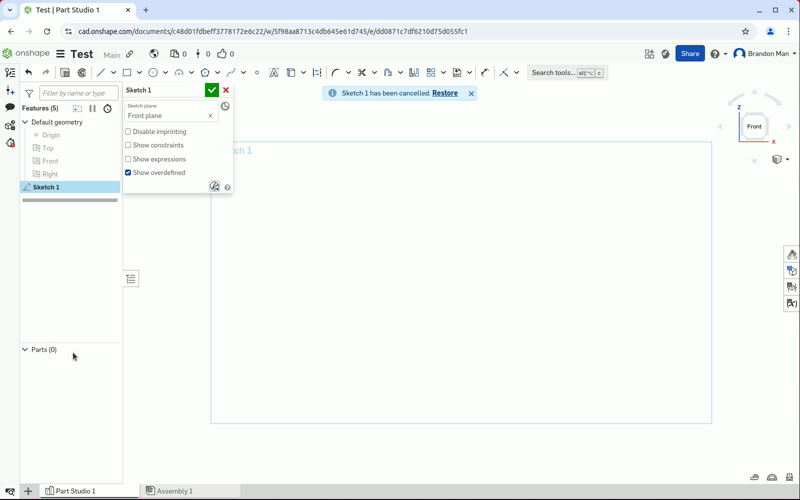
key(y)
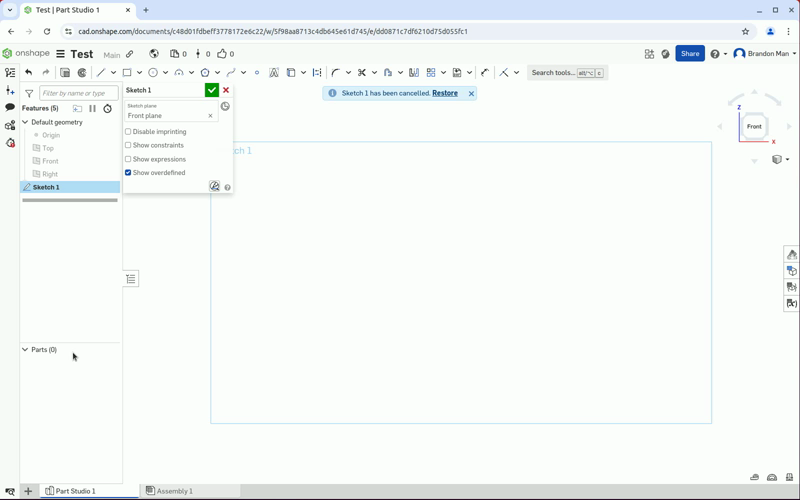
key(l)
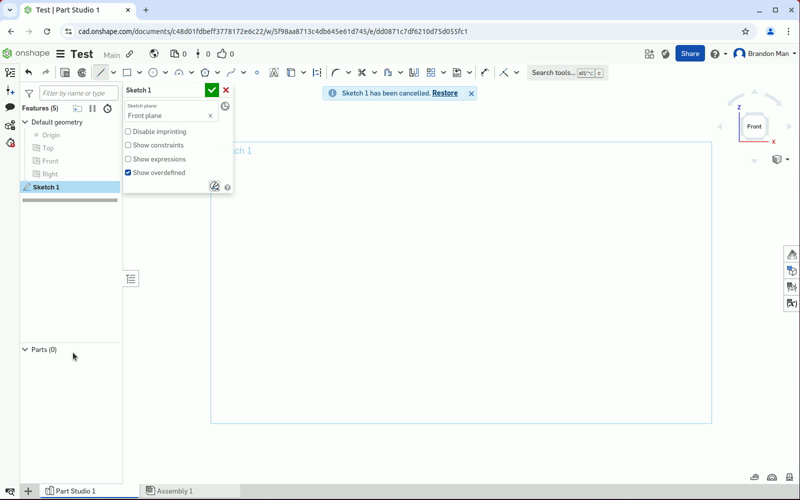
key_down(shift)
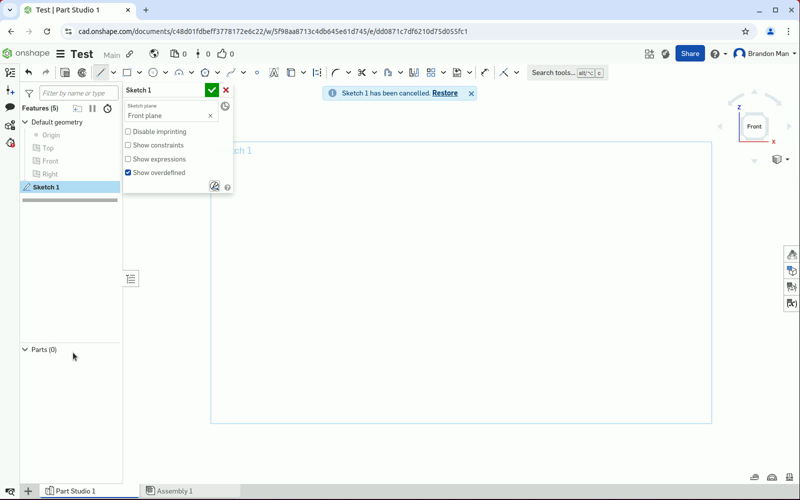
mouse_move(412, 287)
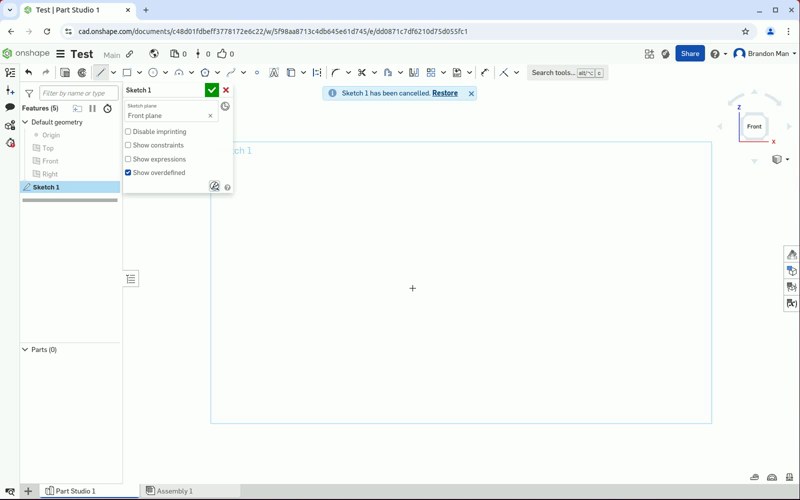
click(412, 287)
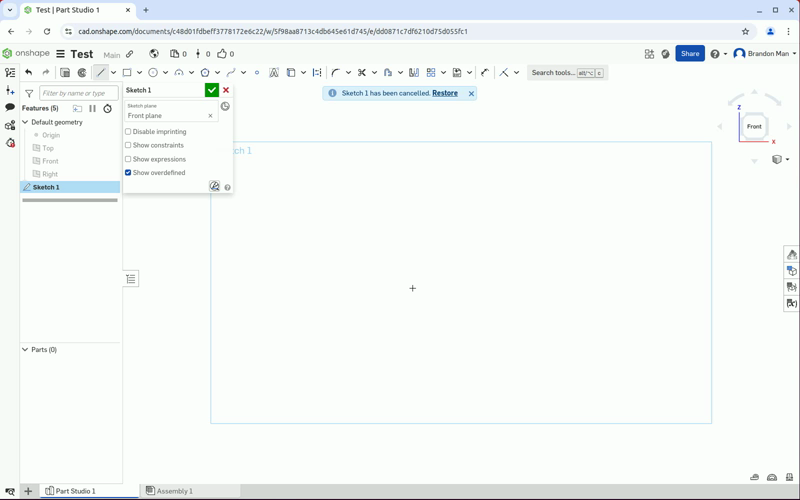
key_up(shift)
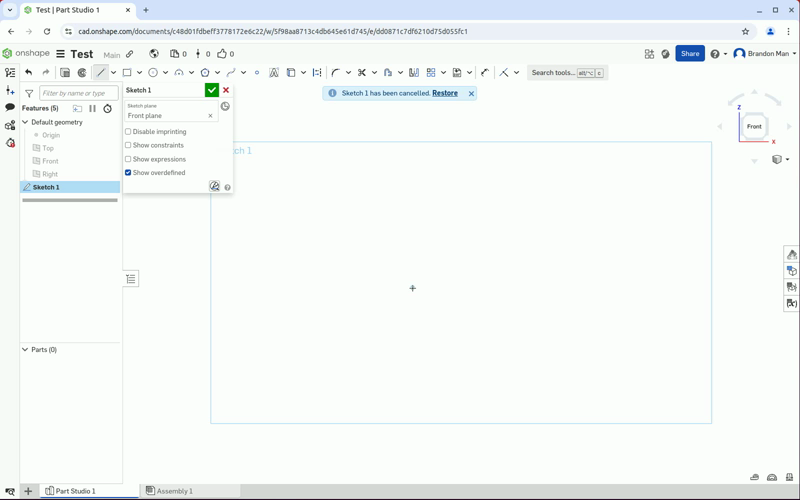
key_down(shift)
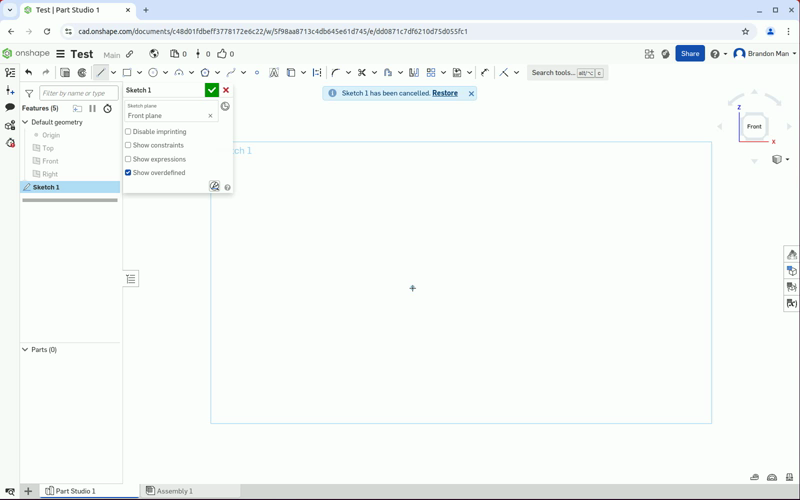
mouse_move(518, 283)
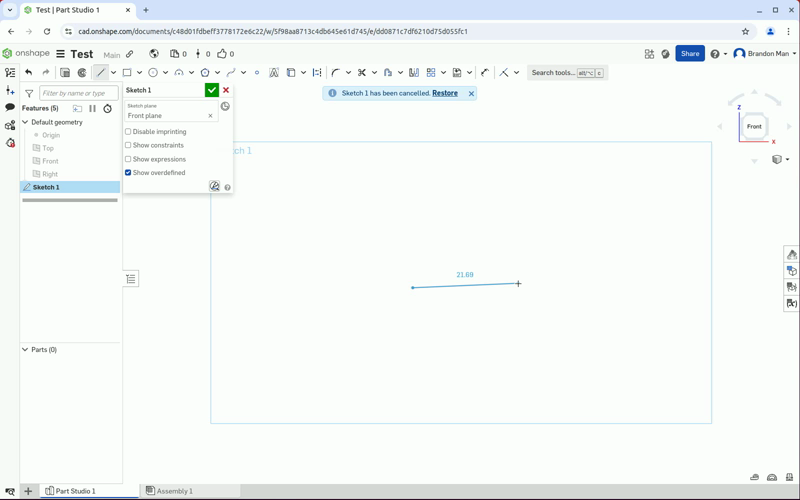
click(518, 283)
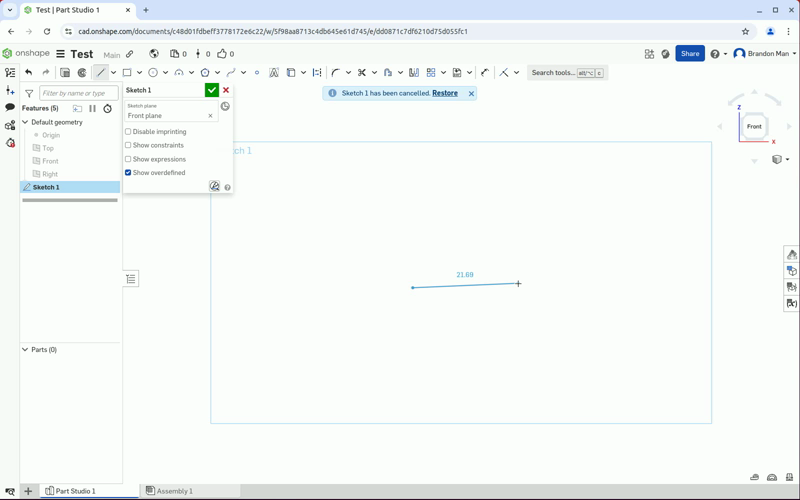
key_up(shift)
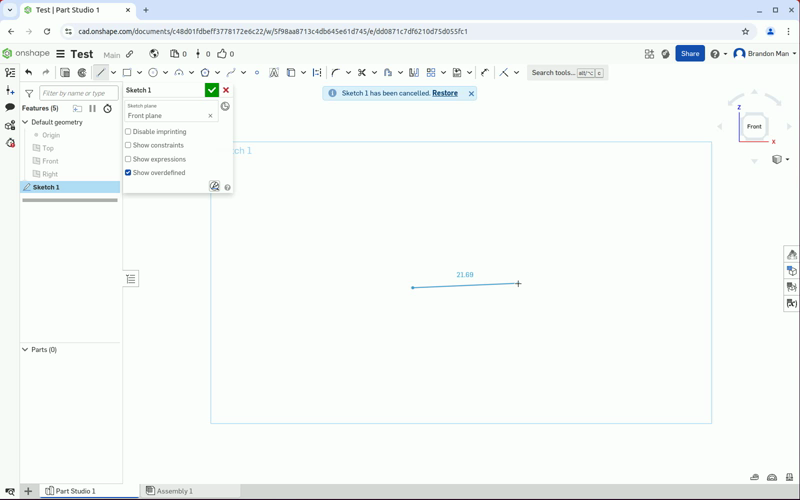
key_down(shift)
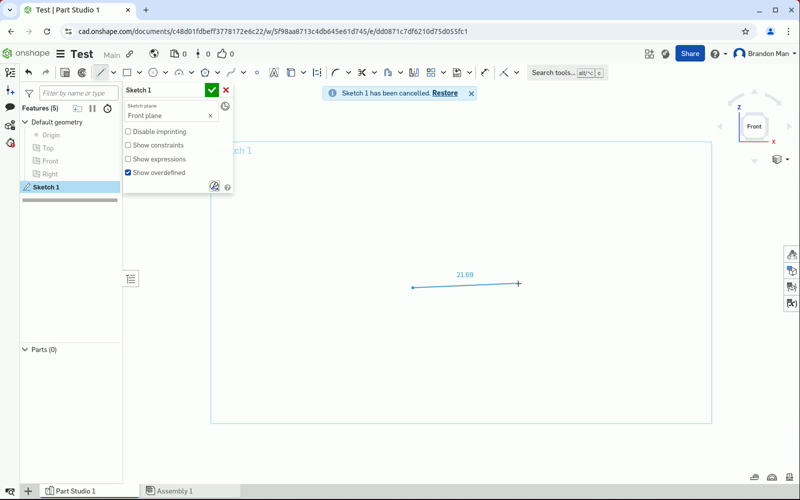
mouse_move(518, 209)
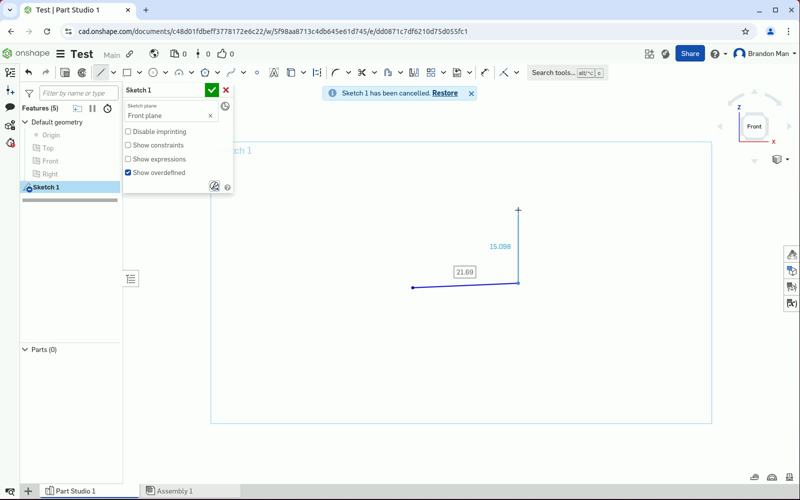
click(518, 209)
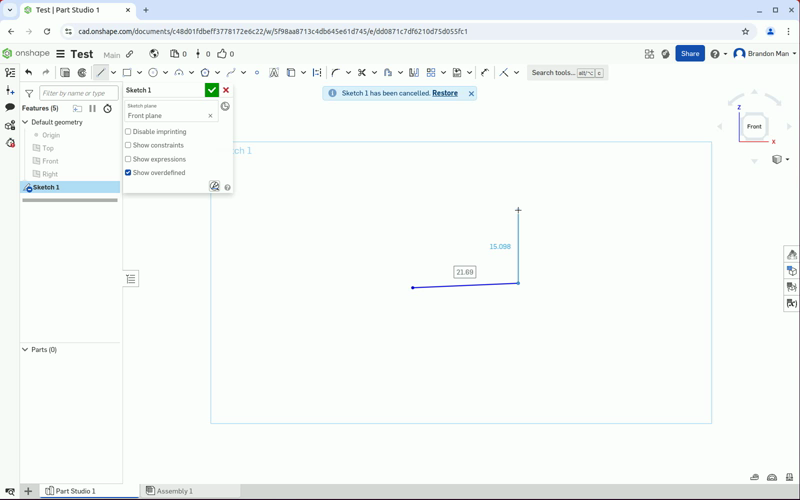
key_up(shift)
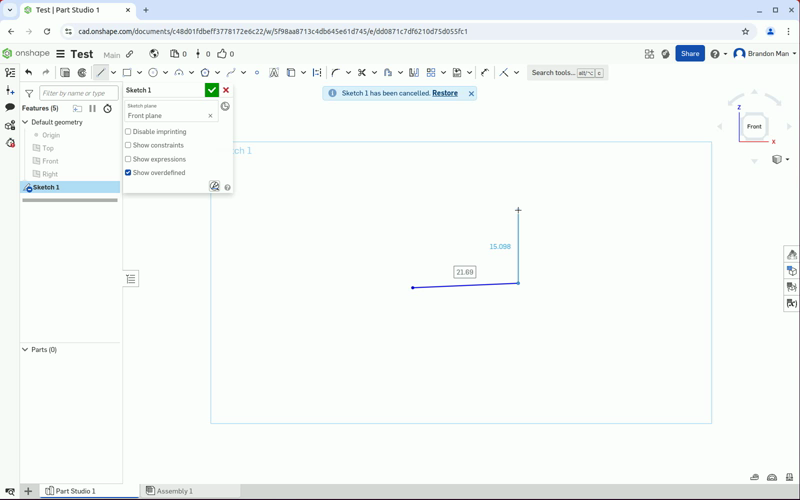
key_down(shift)
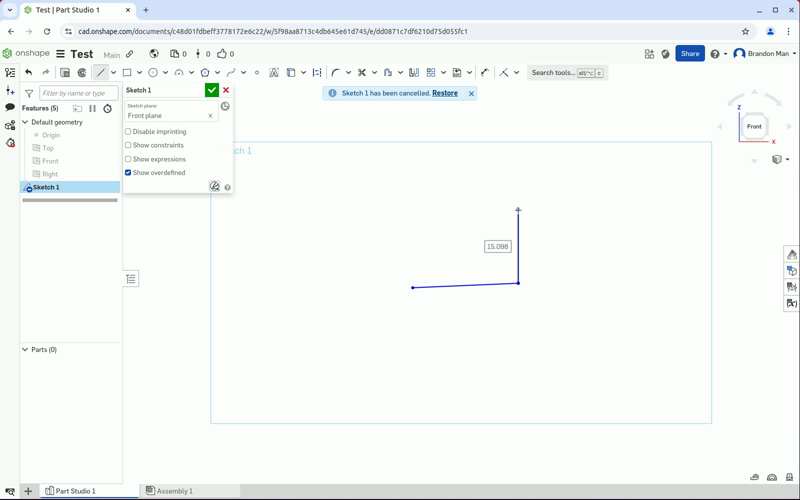
mouse_move(416, 209)
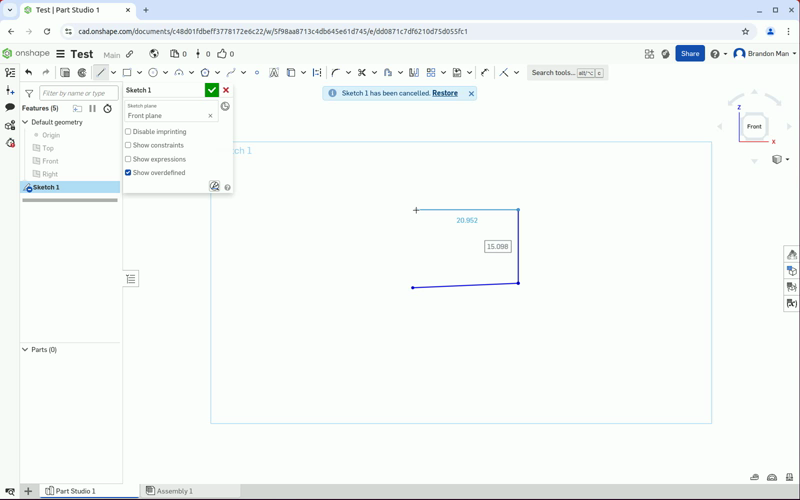
click(416, 209)
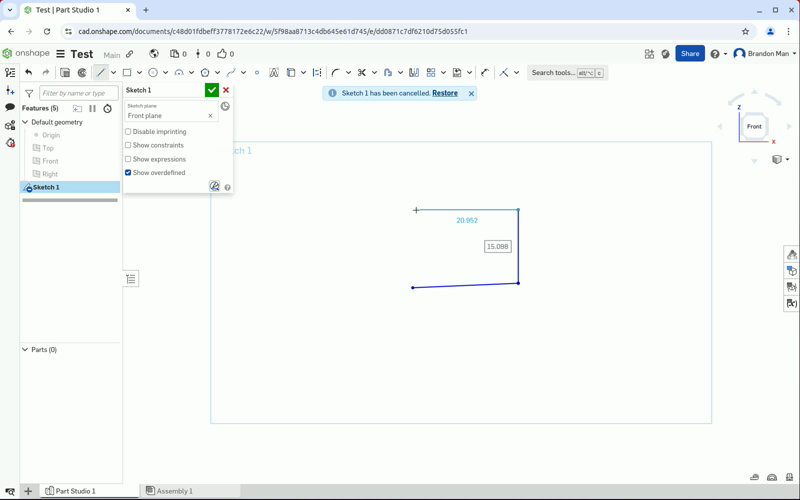
key_up(shift)
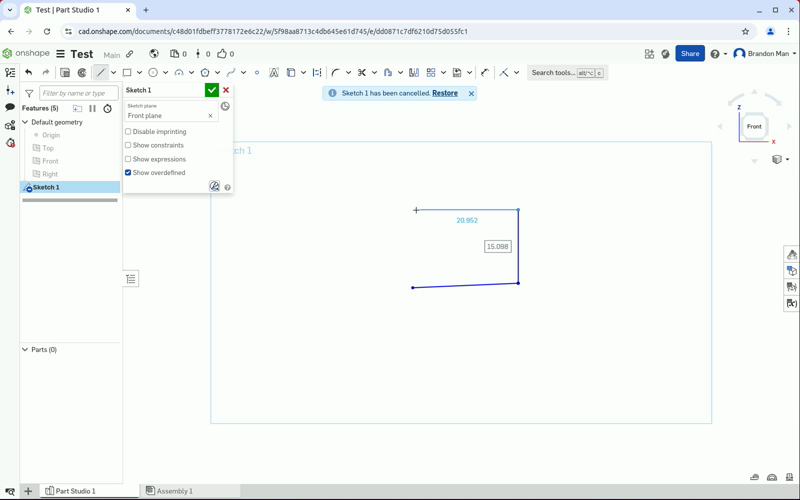
key_down(shift)
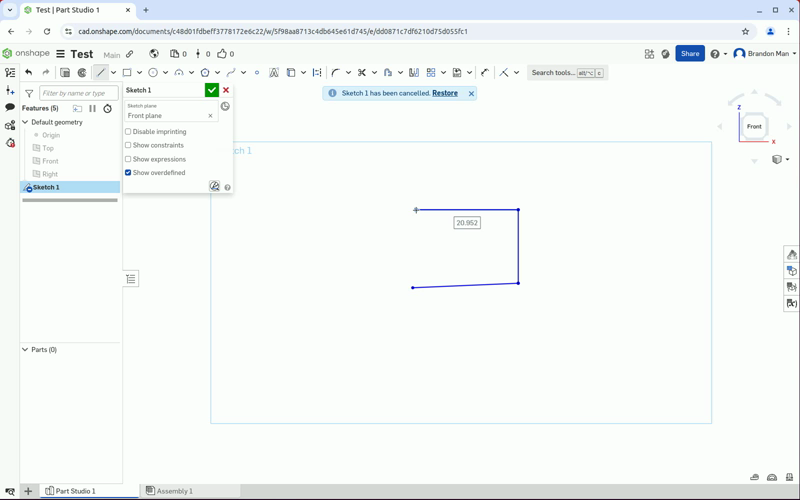
mouse_move(412, 287)
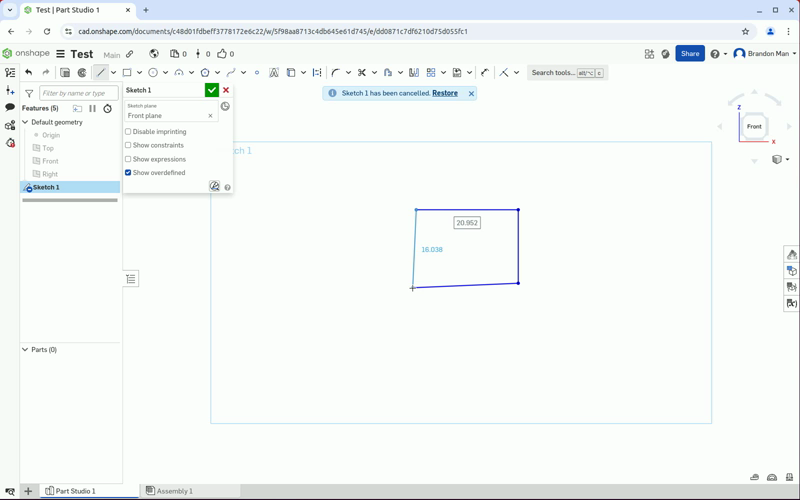
key_up(shift)
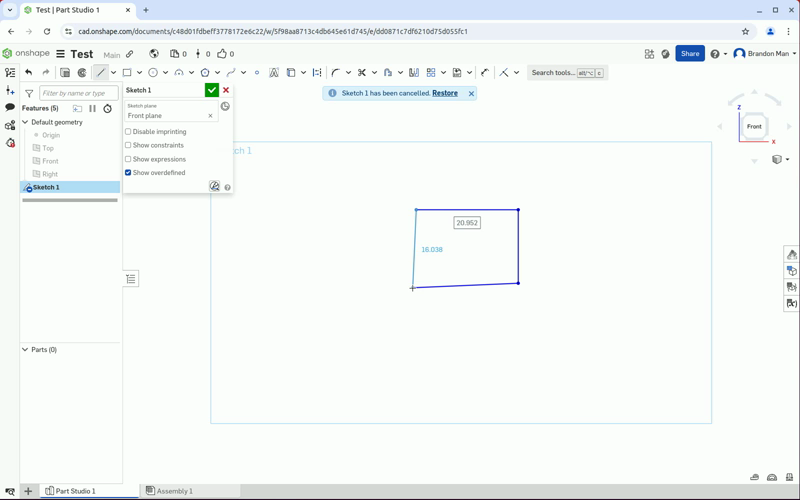
click(412, 287)
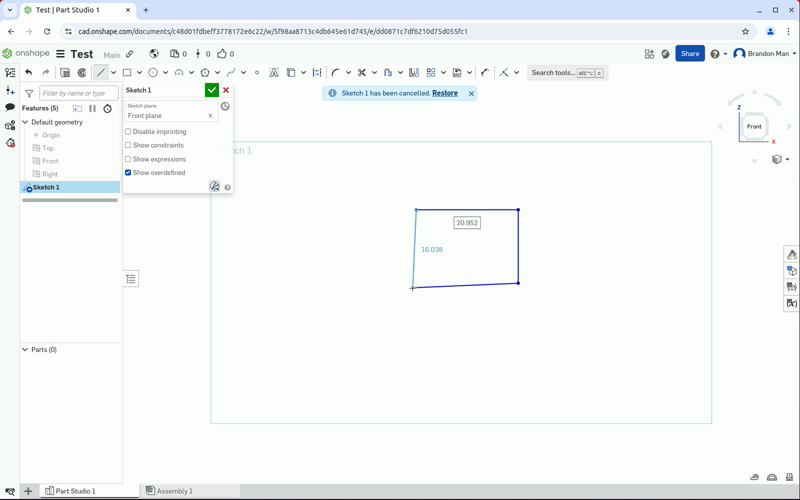
key(esc)
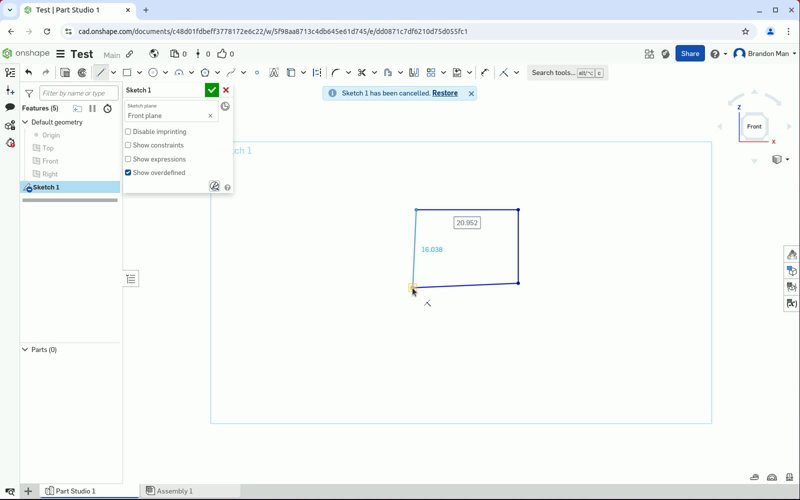
mouse_move(423, 228)
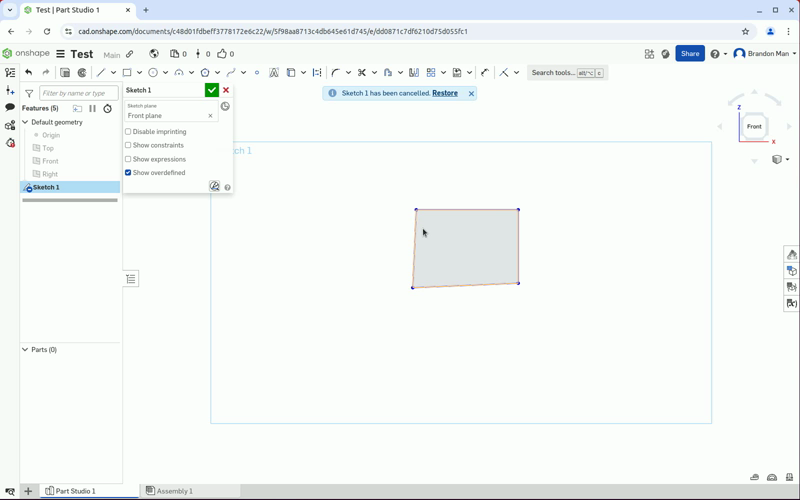
click(423, 228)
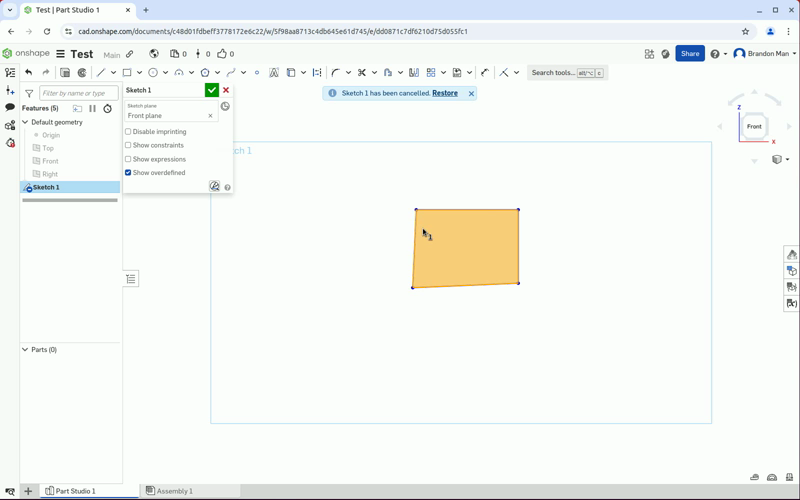
mouse_move(73, 352)
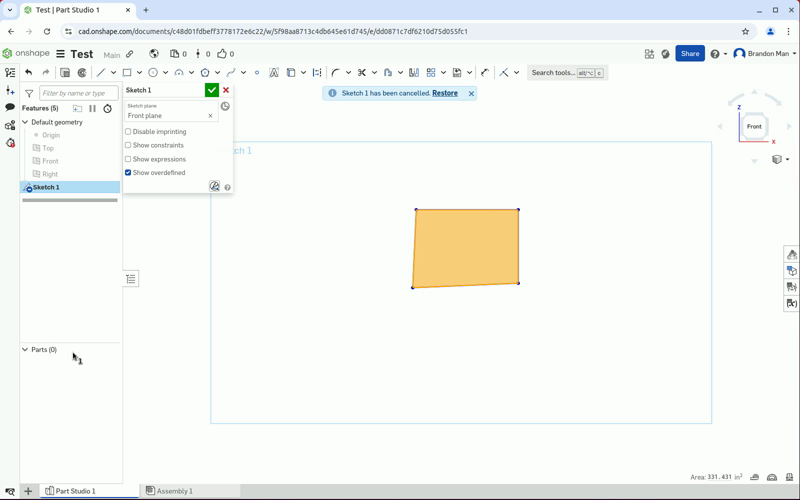
key(shift+y)
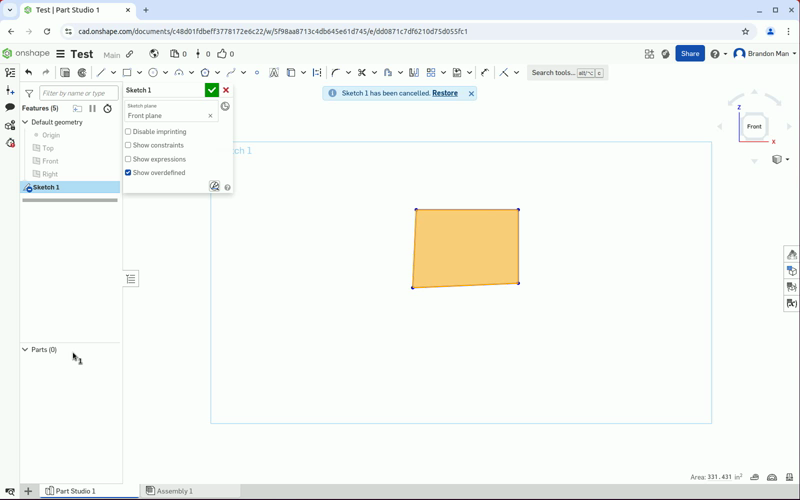
key(shift+e)
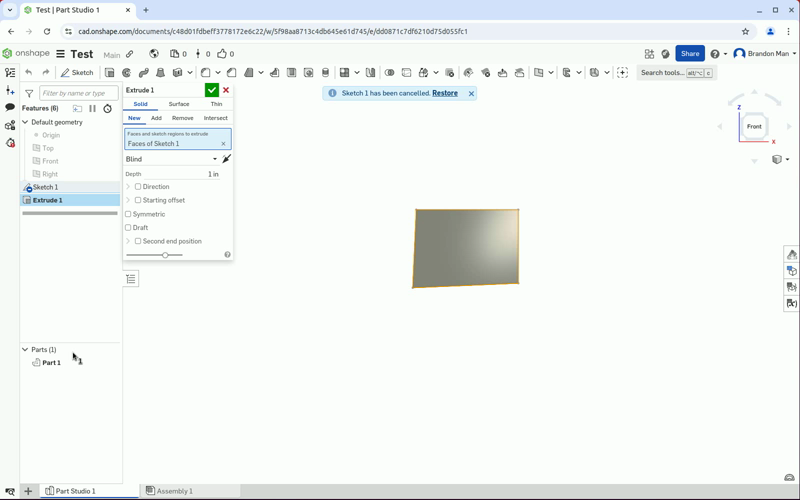
mouse_move(143, 106)
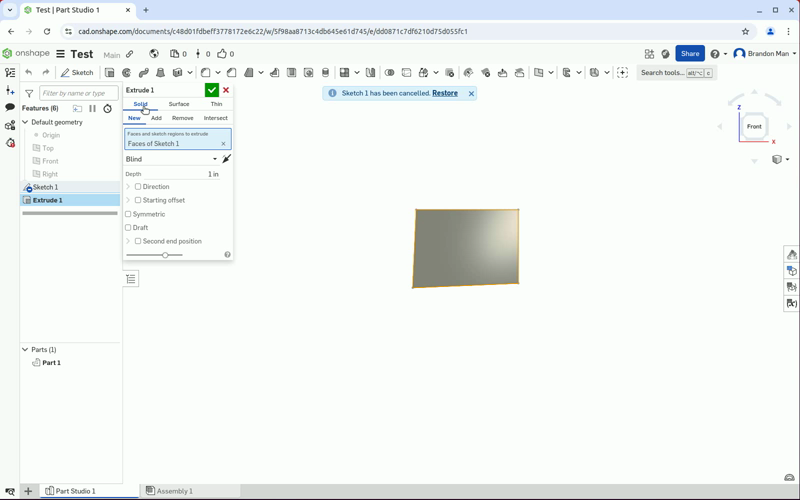
click(143, 106)
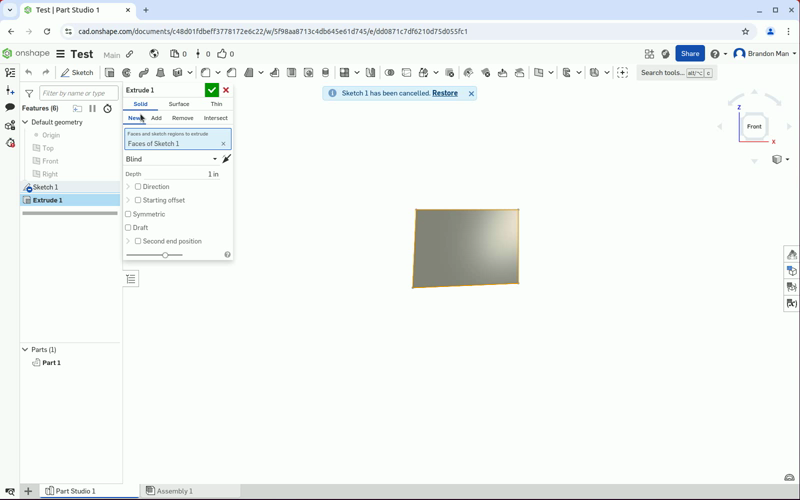
mouse_move(137, 120)
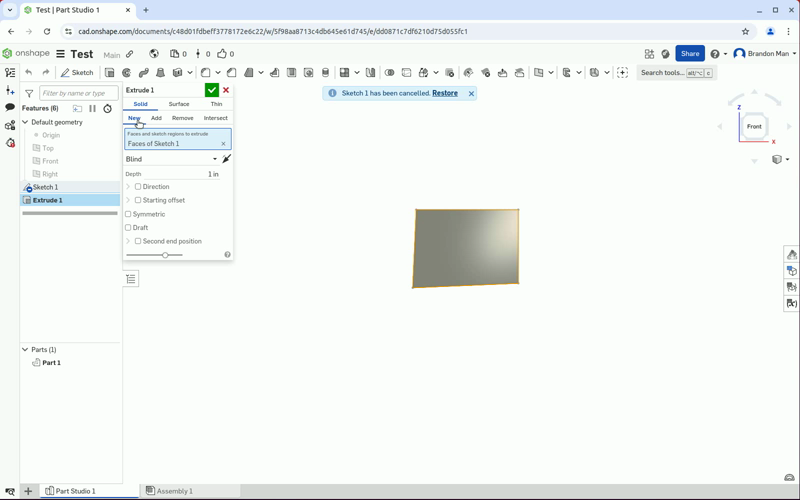
click(137, 120)
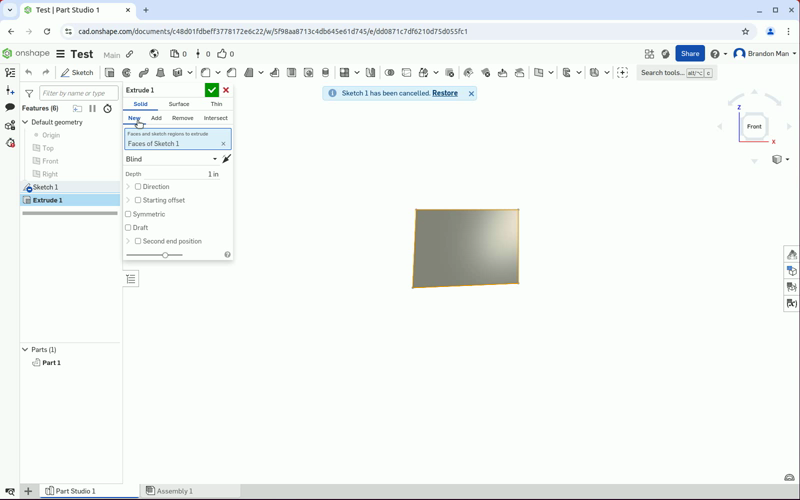
key(tab, 4)
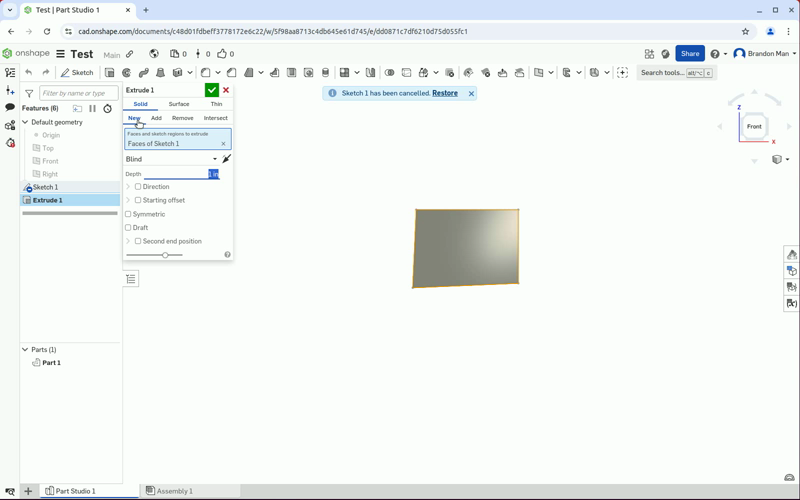
text(23.108)
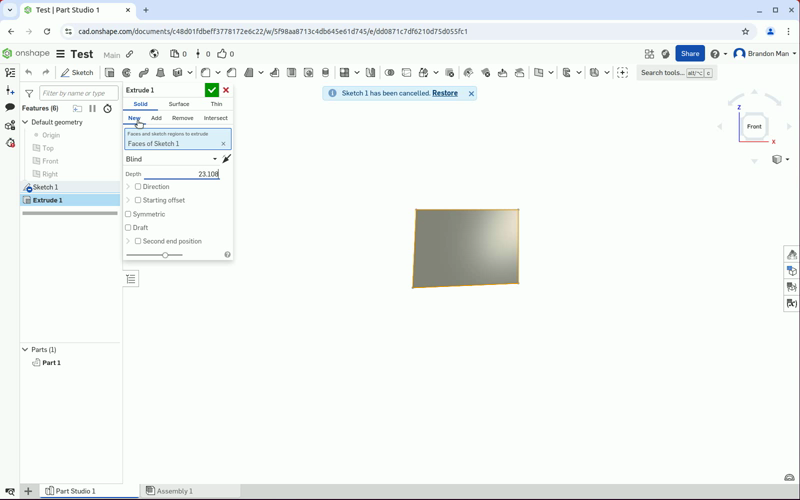
key(enter)
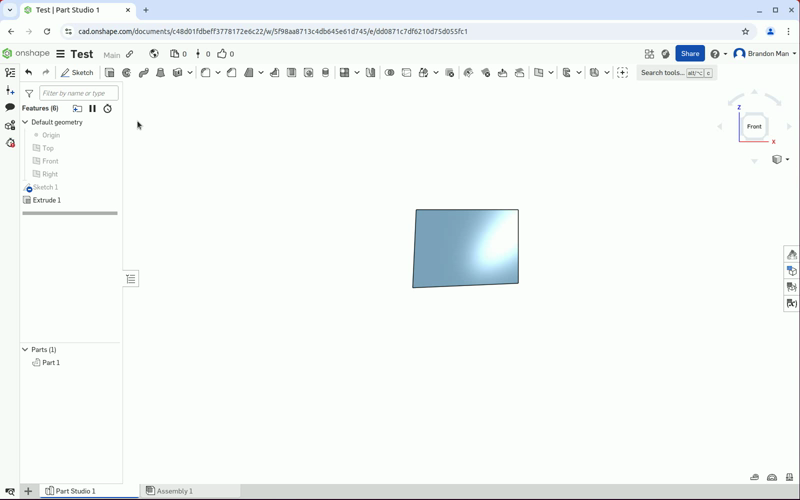
key(shift+h)
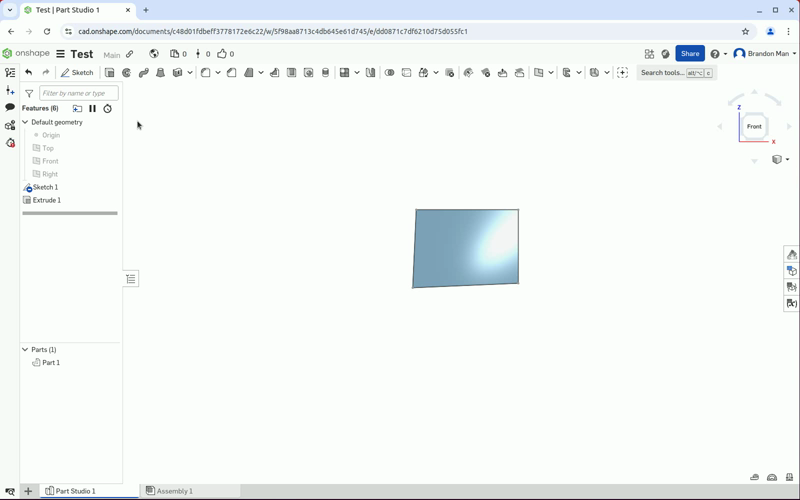
key(shift+h)
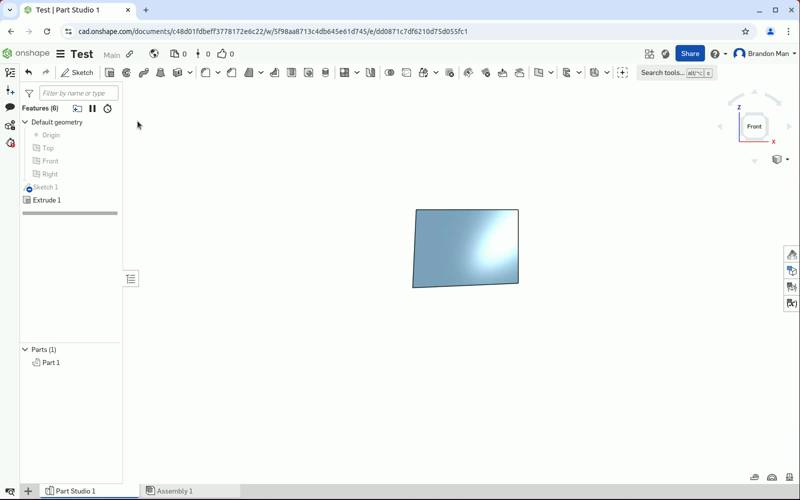
mouse_move(73, 189)
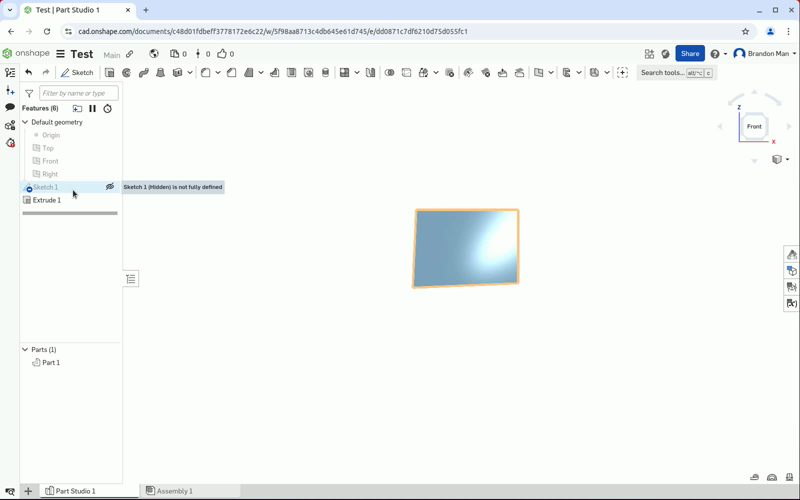
click(73, 189)
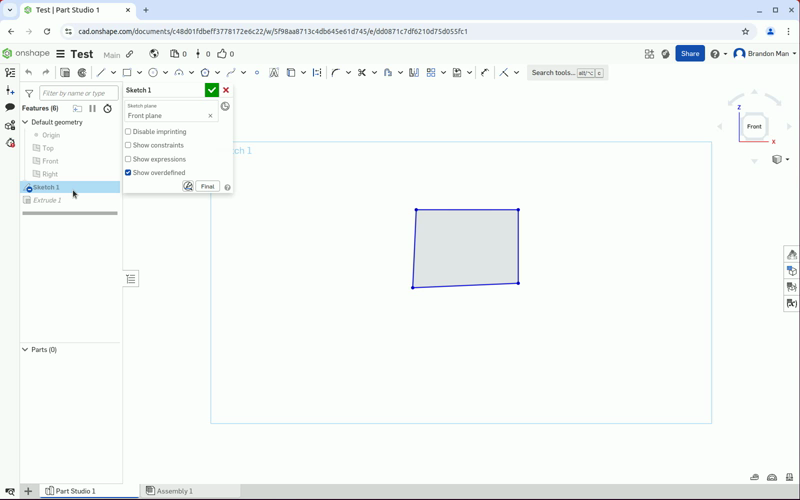
mouse_move(229, 92)
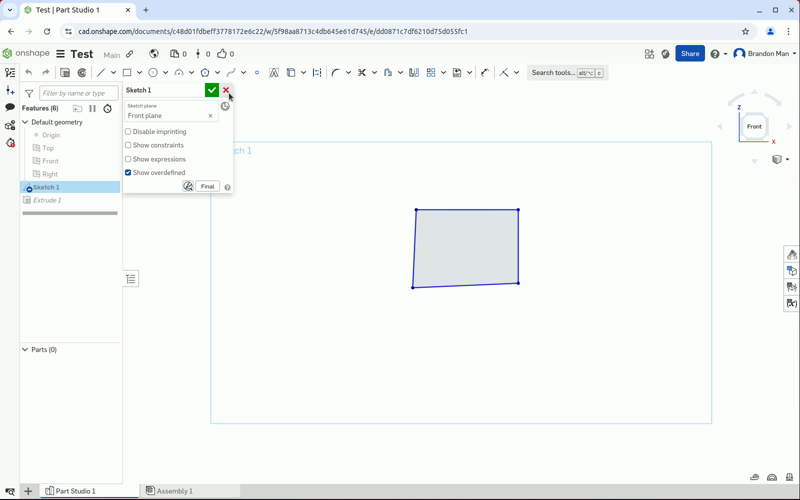
click(229, 92)
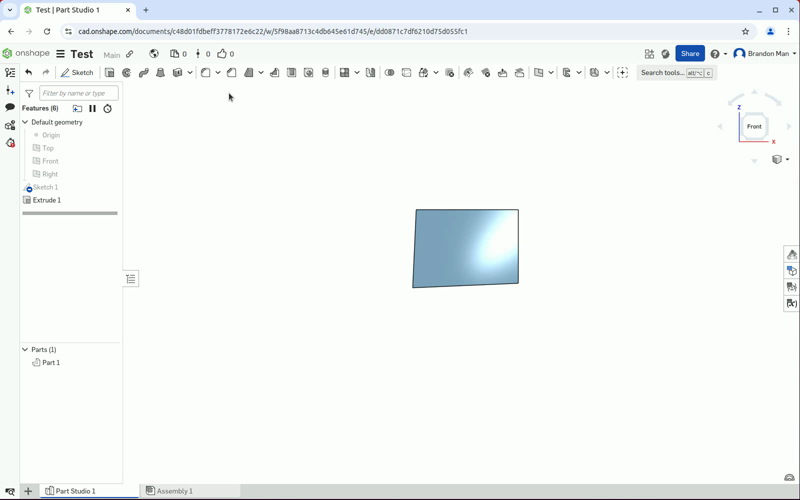
mouse_move(73, 352)
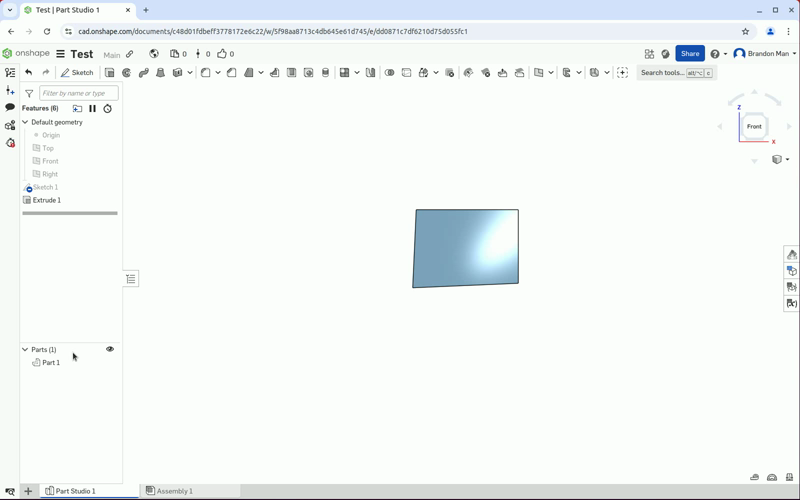
key(y)
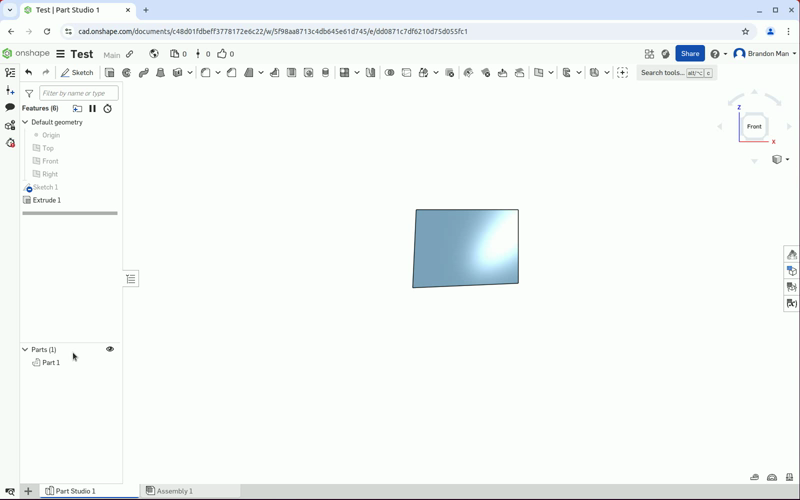
key(shift+p)
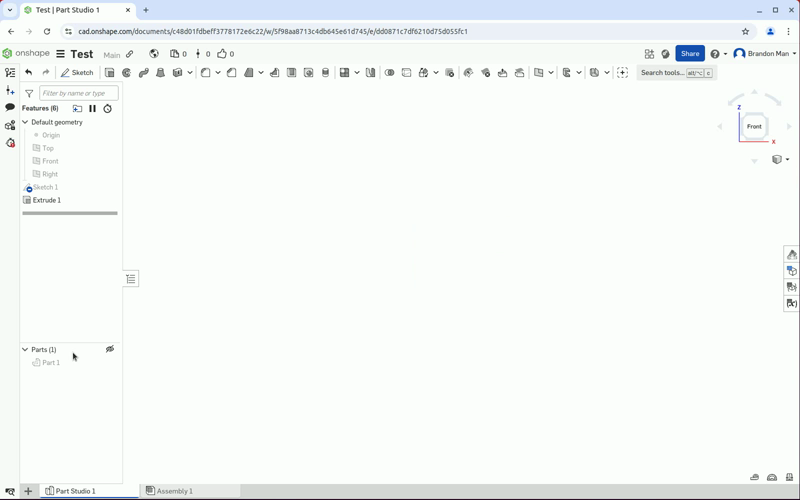
key(space)
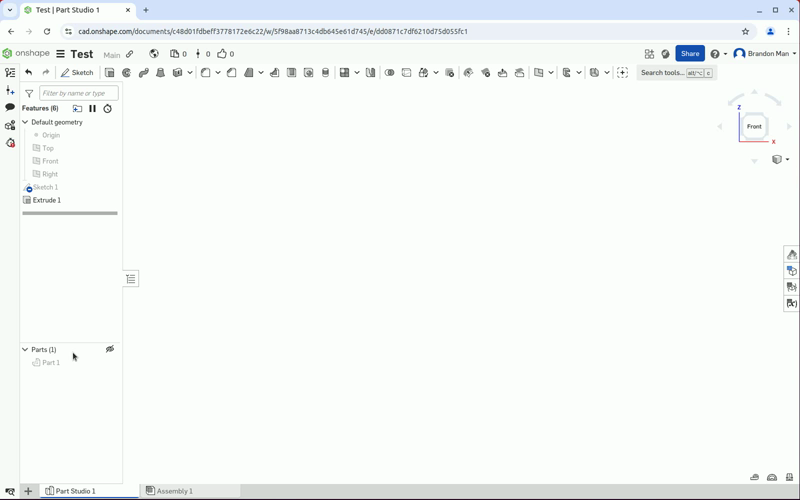
key_down(shift)
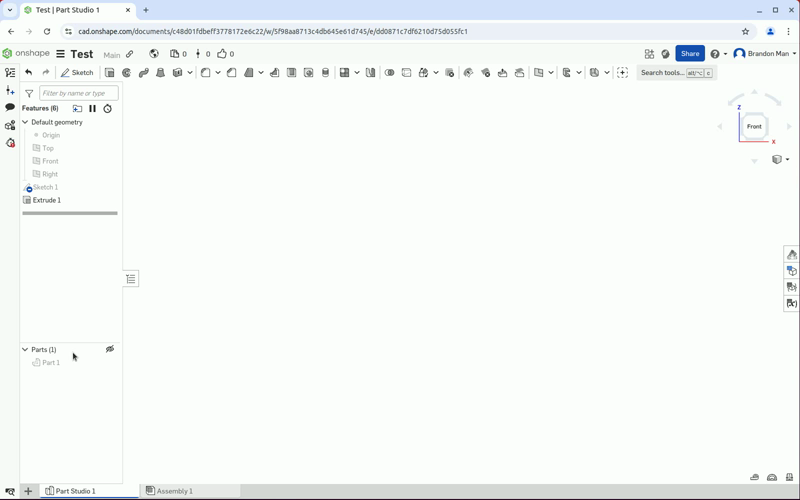
key(down)
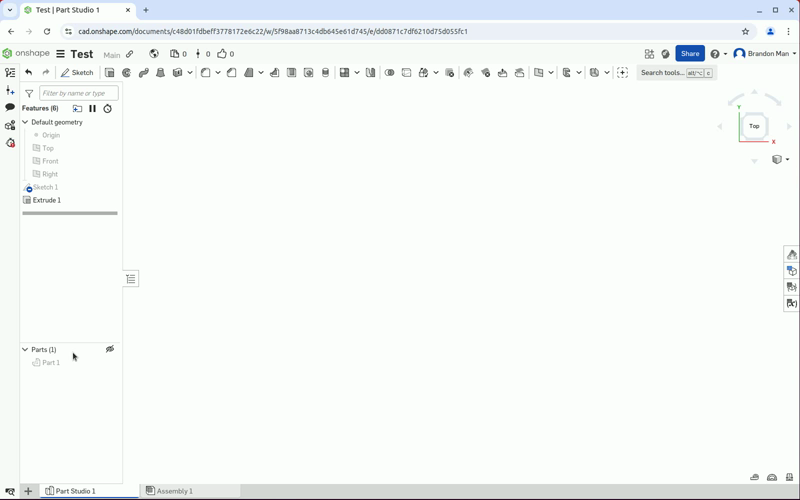
key_up(shift)
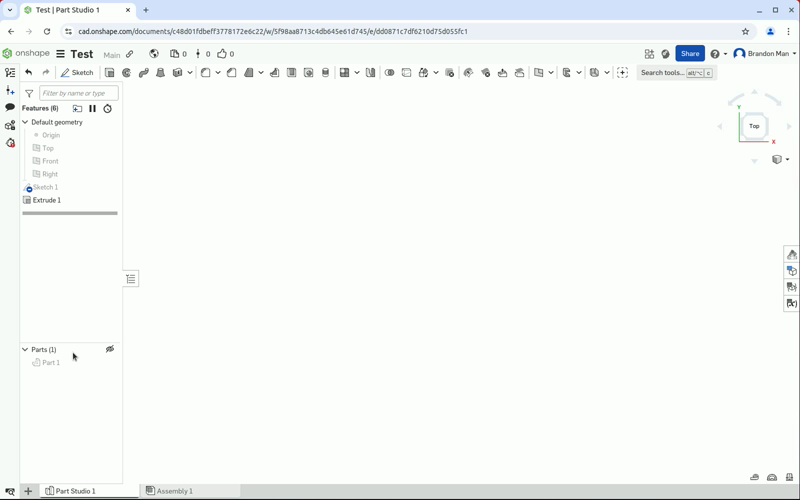
mouse_move(73, 352)
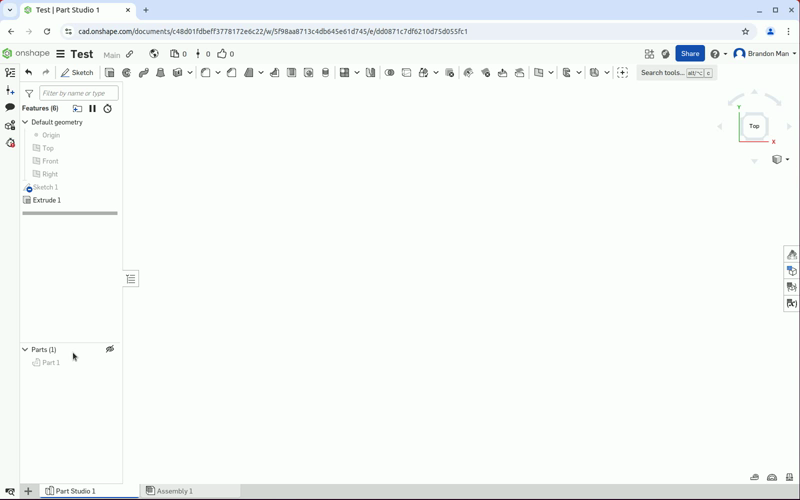
key(shift+y)
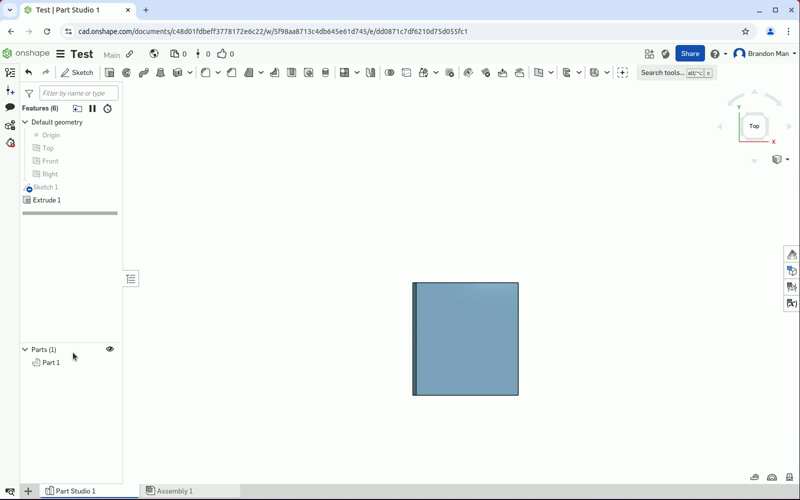
mouse_move(541, 75)
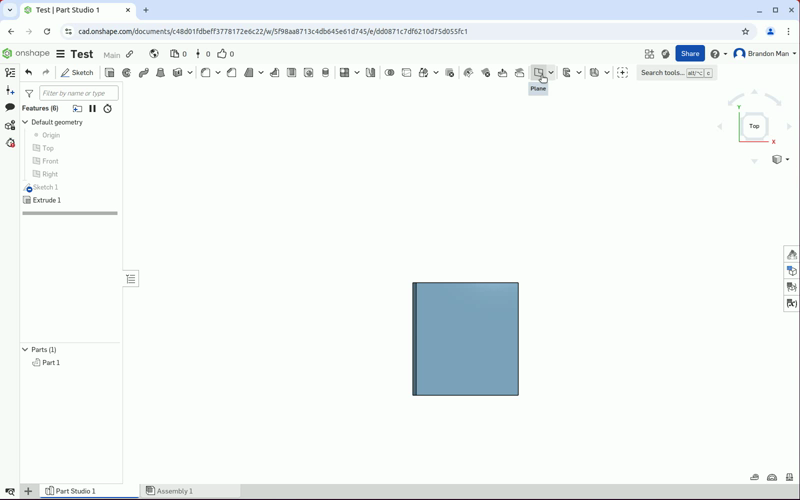
click(541, 75)
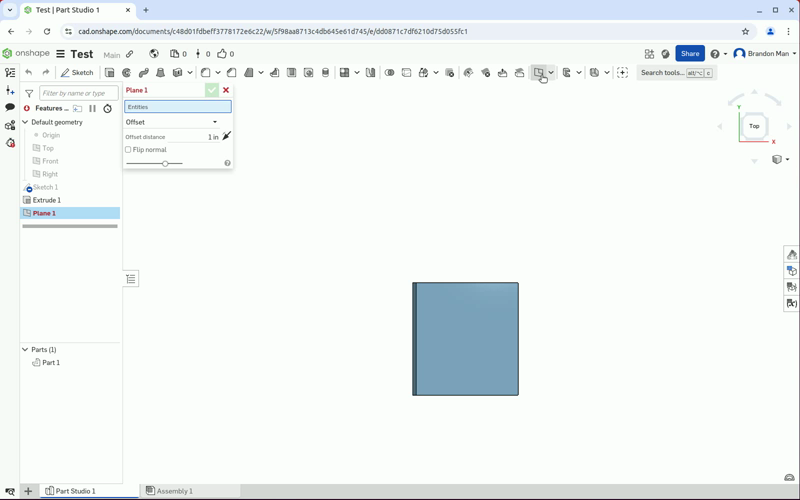
mouse_move(73, 150)
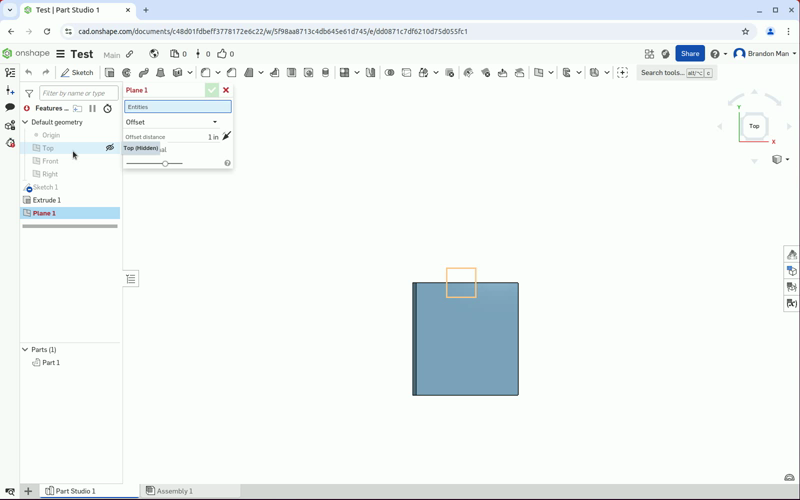
click(73, 150)
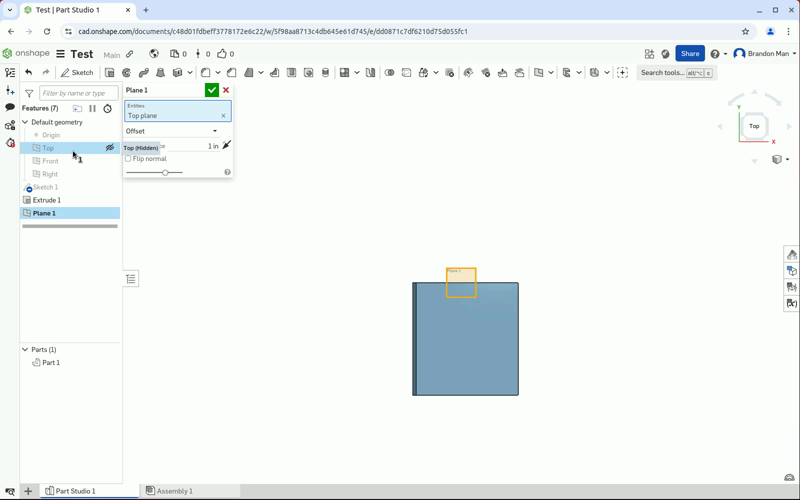
key(tab, 2)
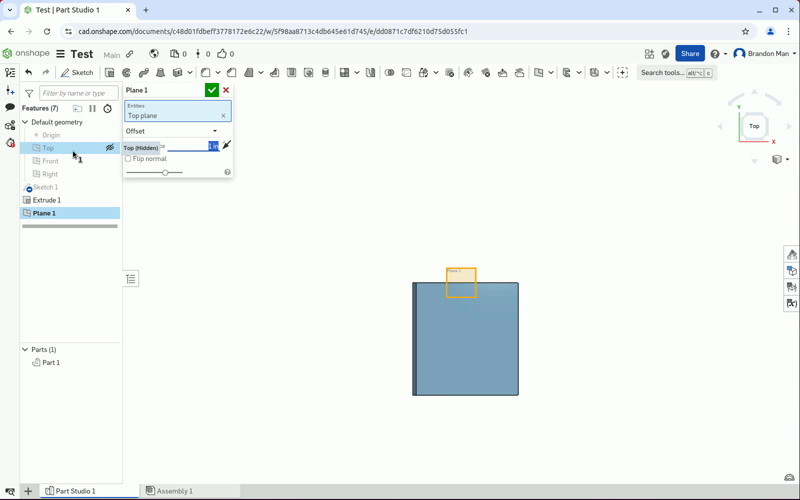
text(14.913)
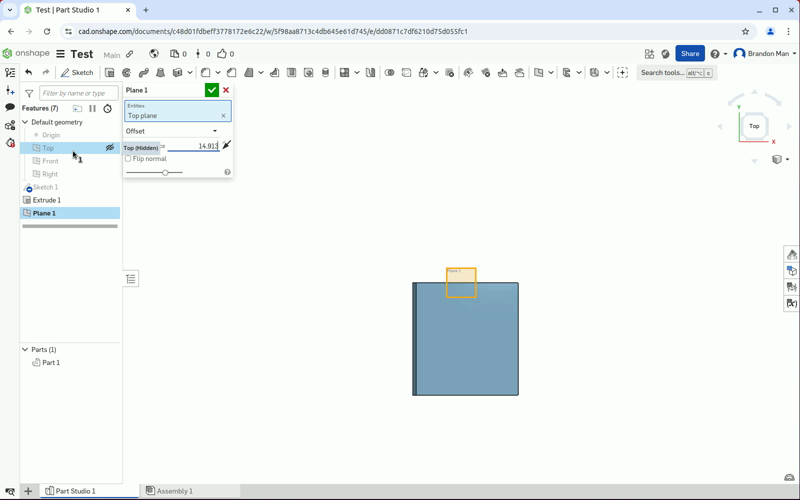
key(enter, 2)
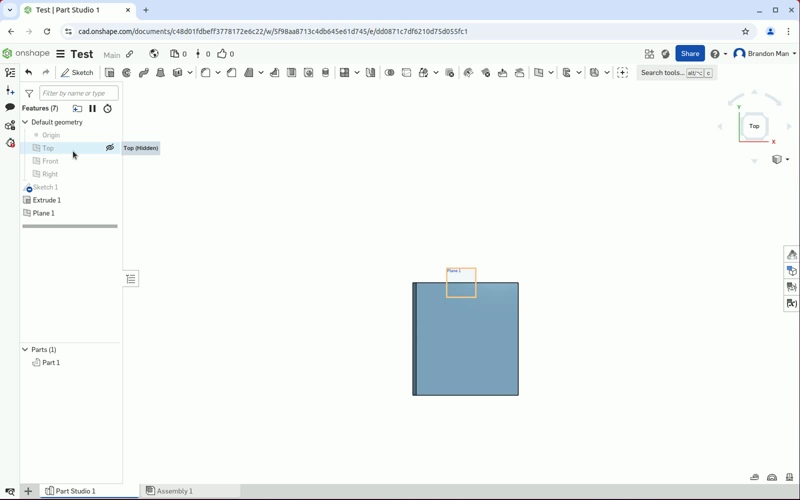
key(shift+s)
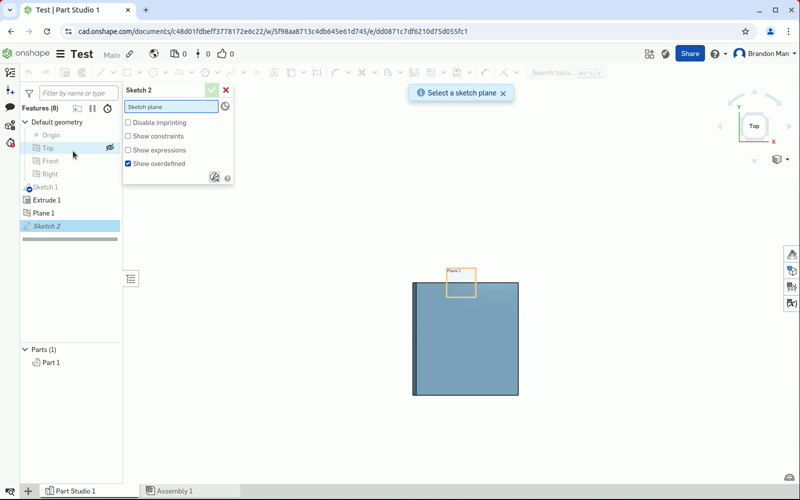
mouse_move(73, 215)
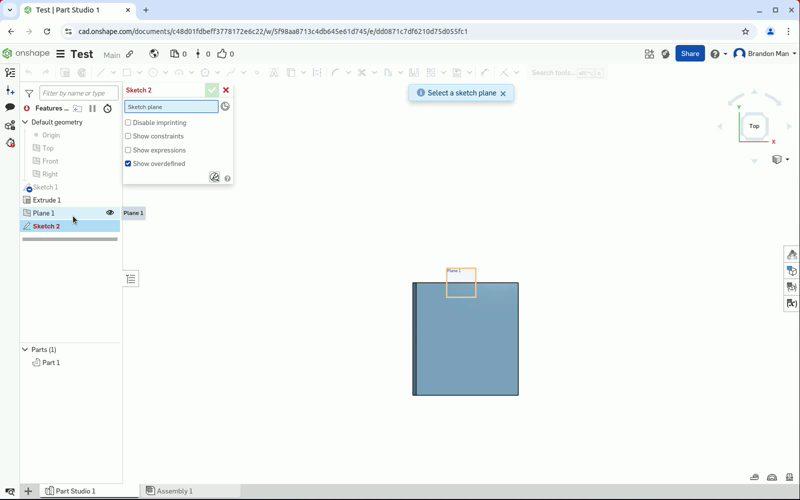
click(73, 215)
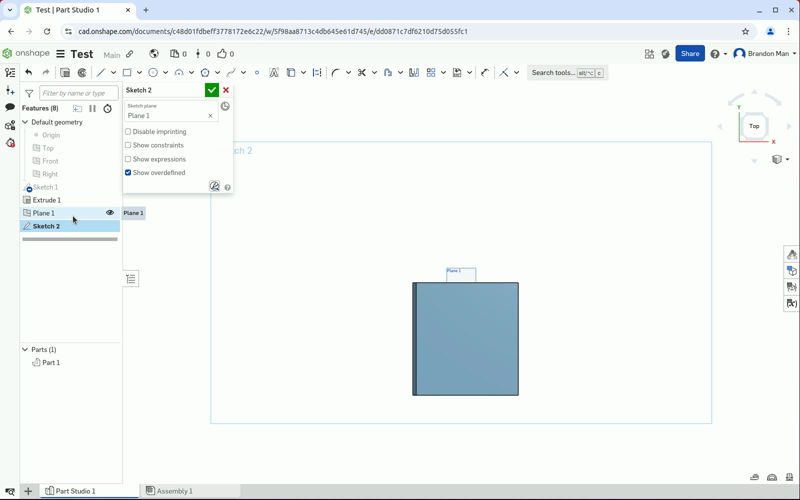
mouse_move(73, 352)
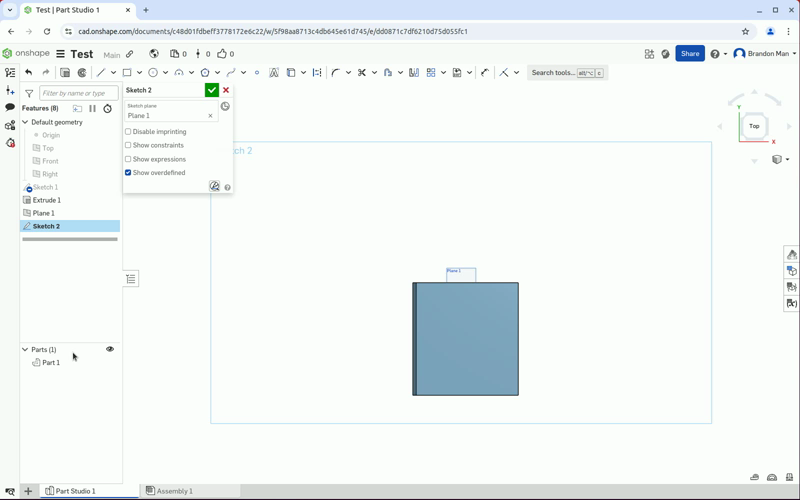
key(y)
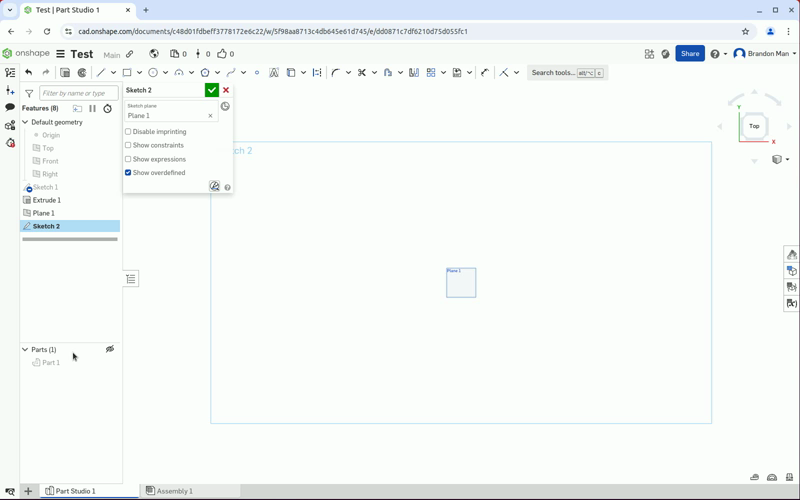
key(c)
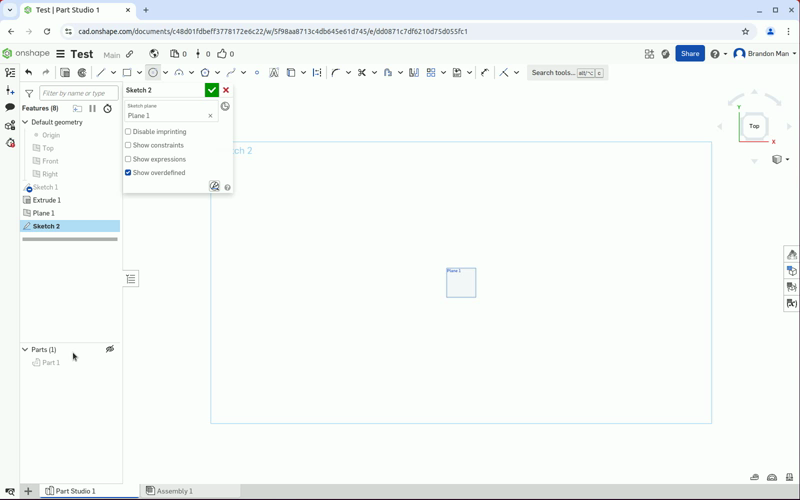
key_down(shift)
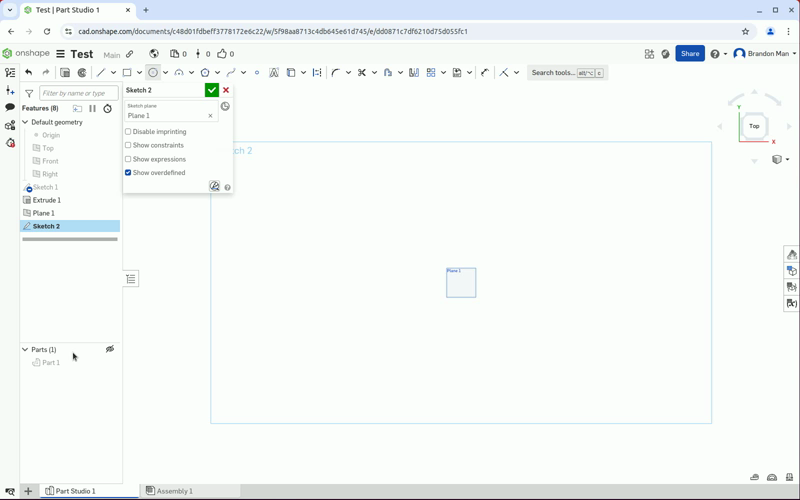
mouse_move(465, 341)
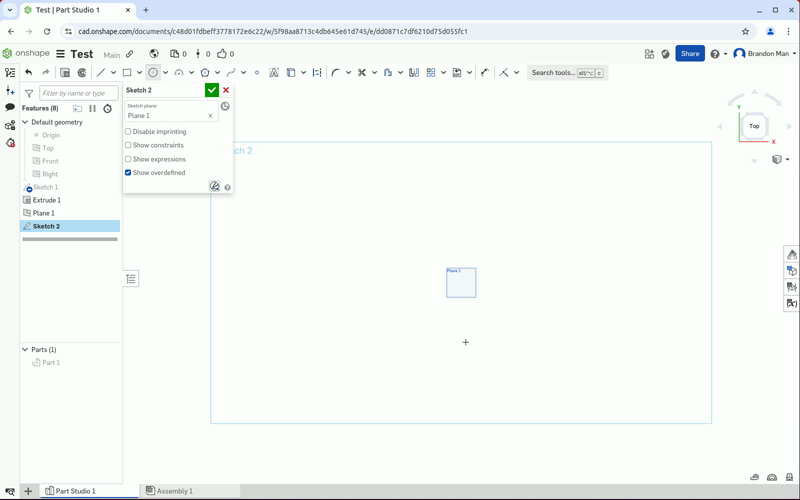
click(465, 341)
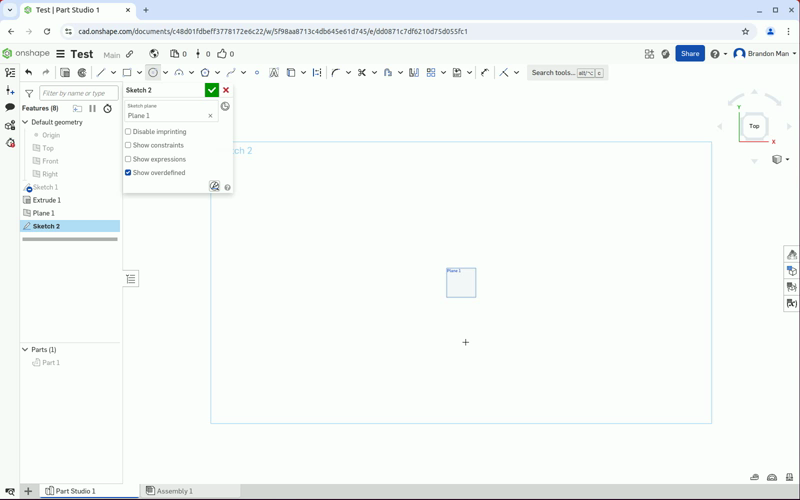
key_up(shift)
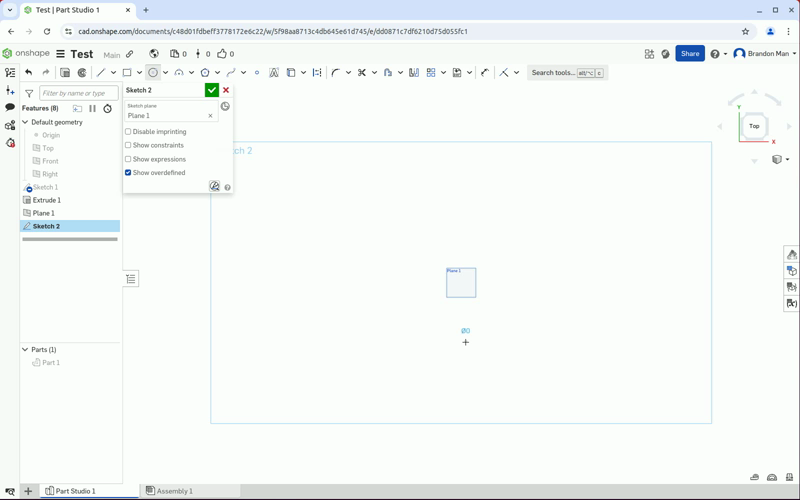
mouse_move(481, 341)
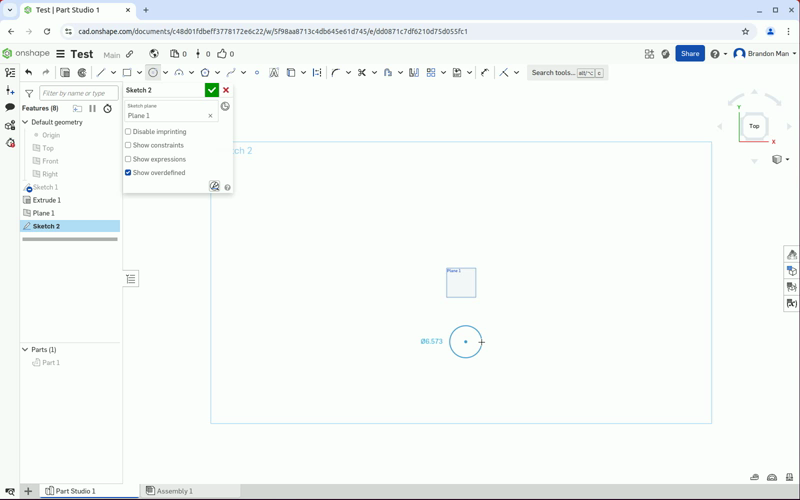
click(481, 341)
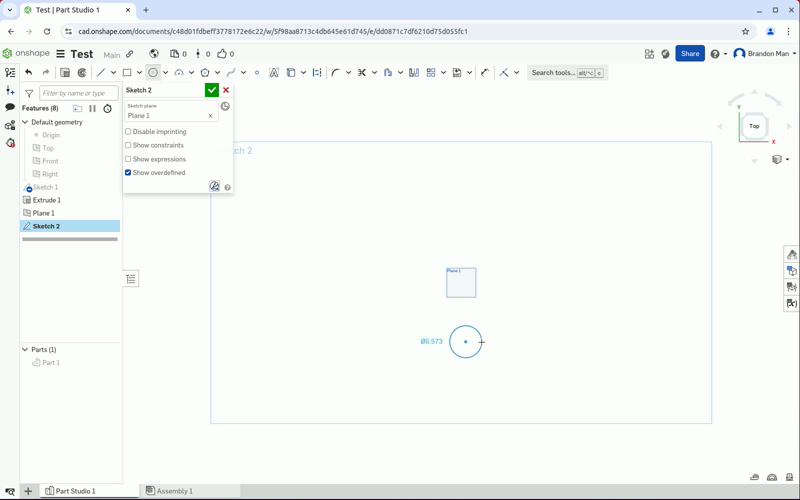
key(esc)
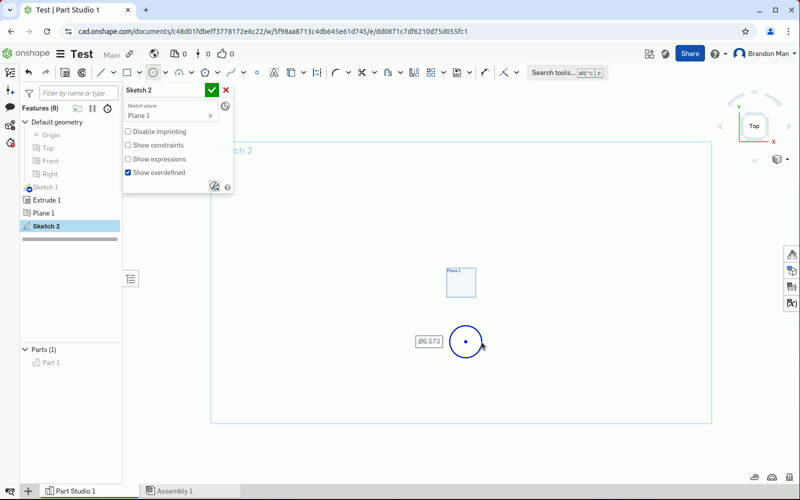
mouse_move(477, 349)
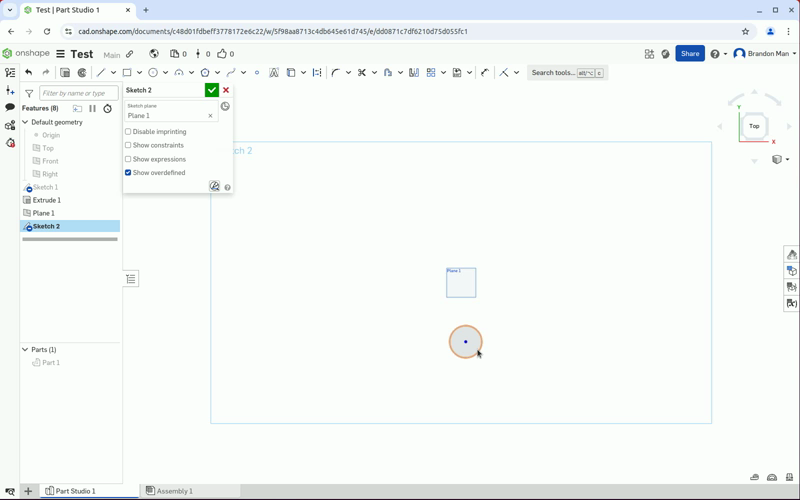
scroll(6)
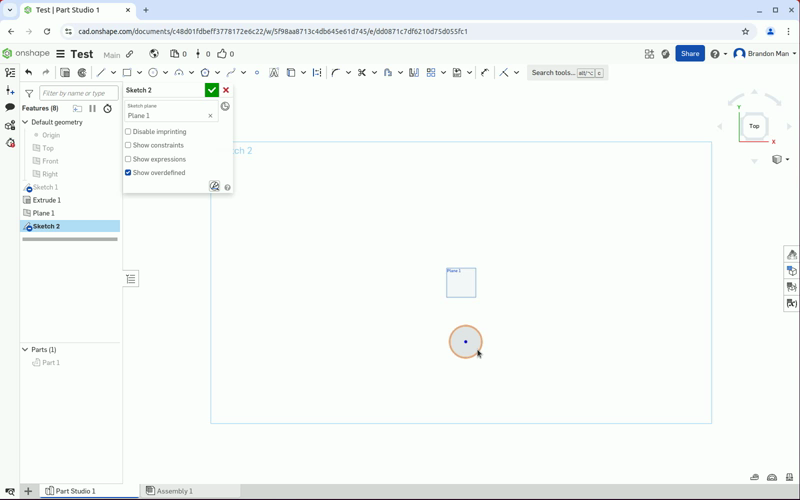
scroll(6)
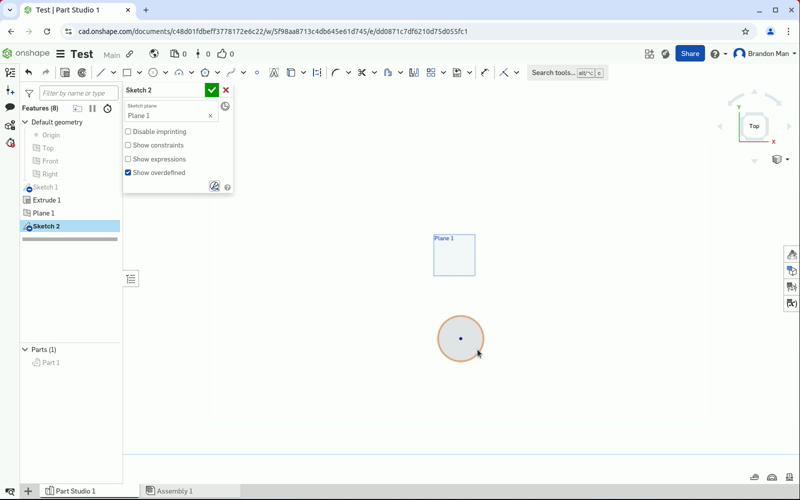
scroll(6)
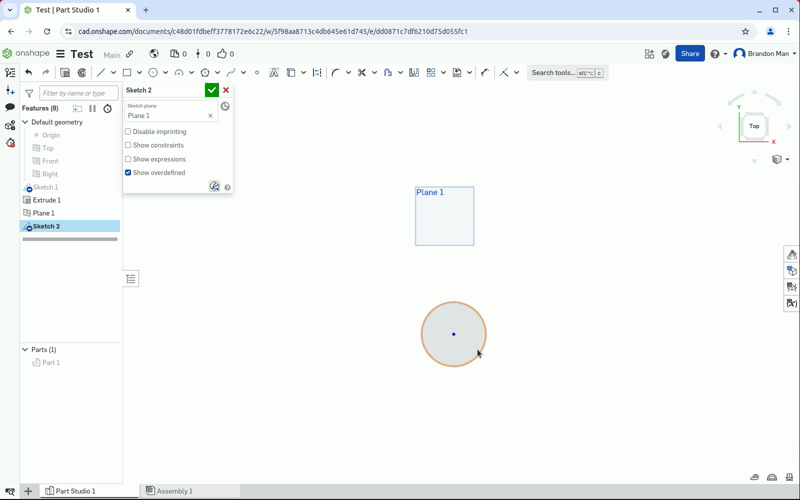
scroll(6)
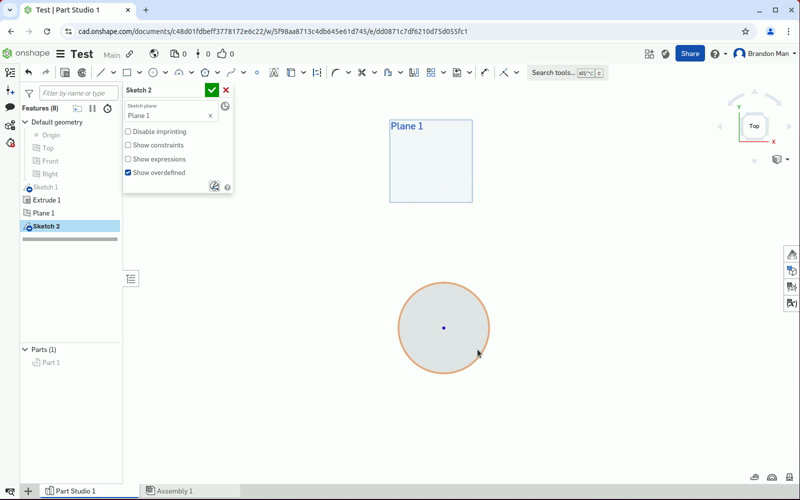
scroll(6)
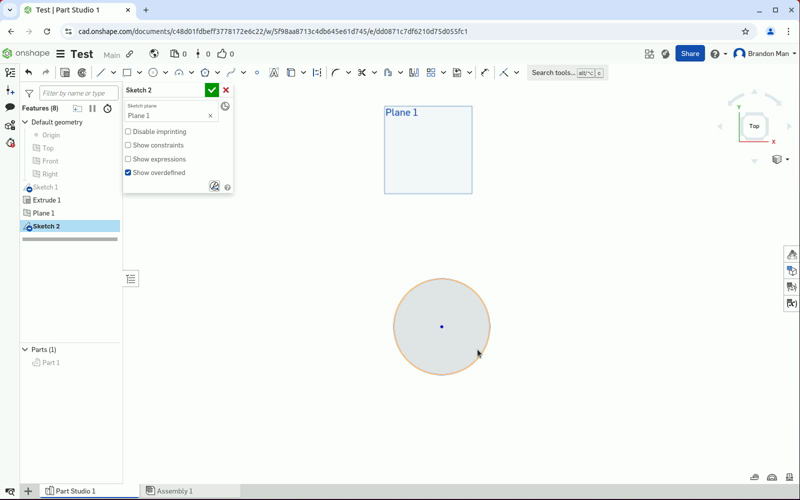
scroll(6)
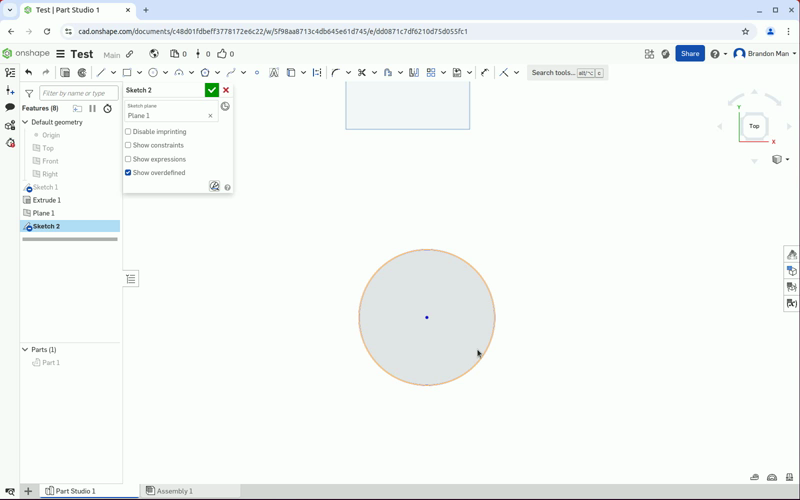
scroll(6)
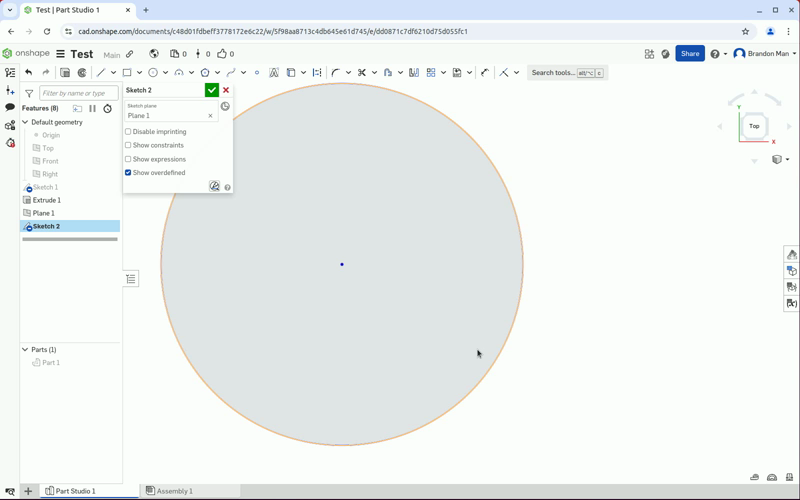
click(477, 349)
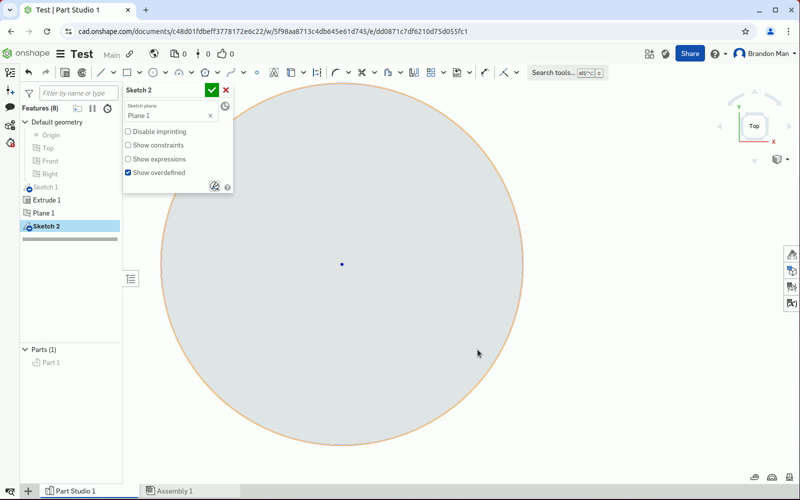
scroll(-6)
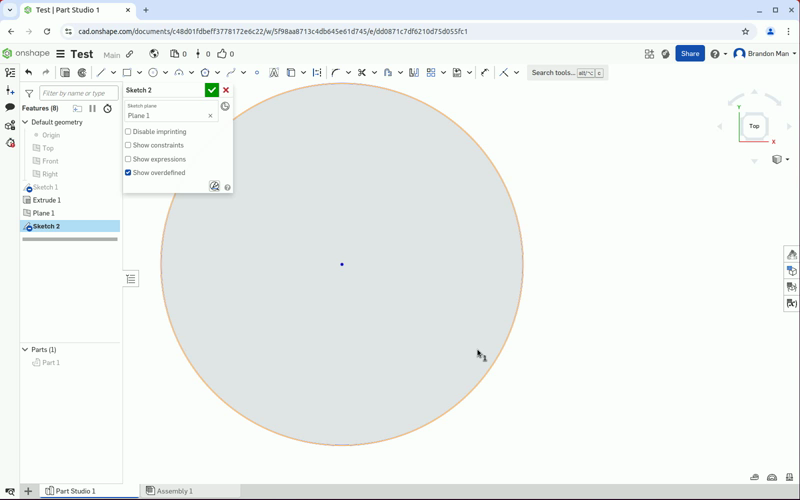
scroll(-6)
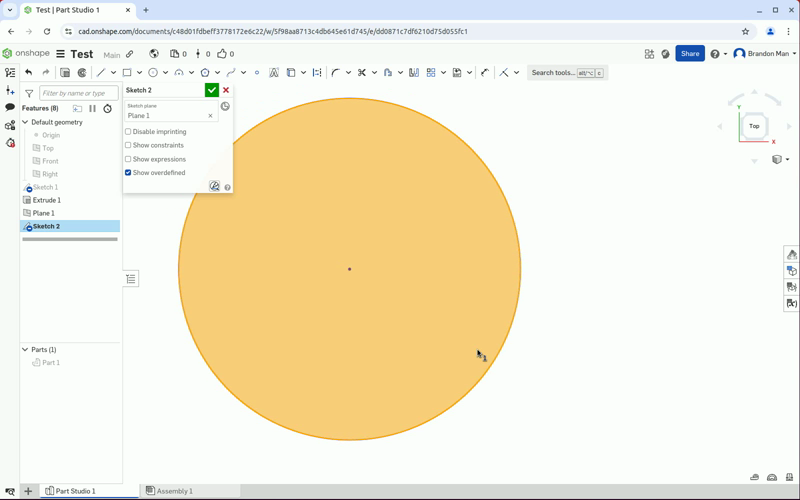
scroll(-6)
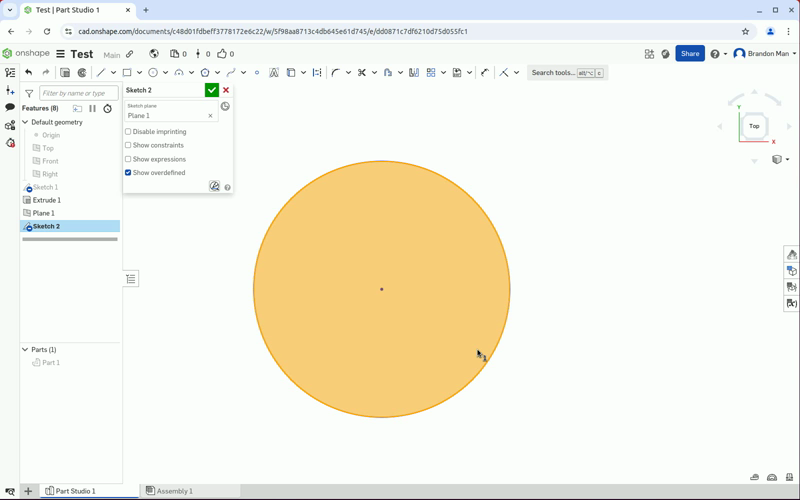
scroll(-6)
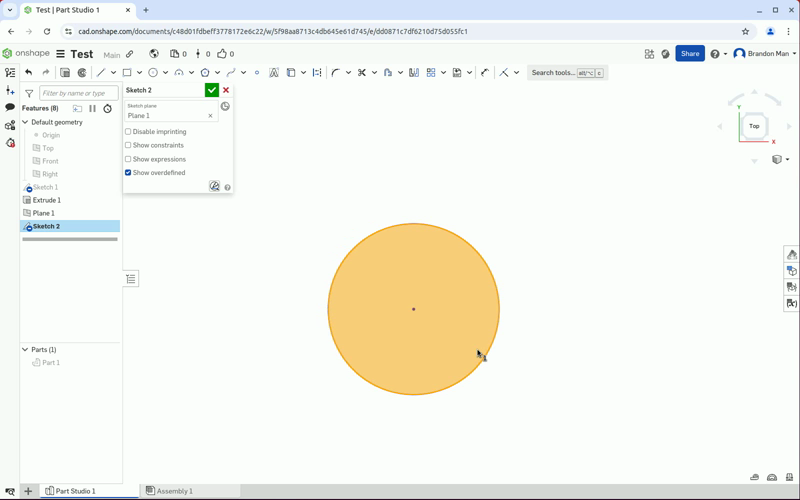
scroll(-6)
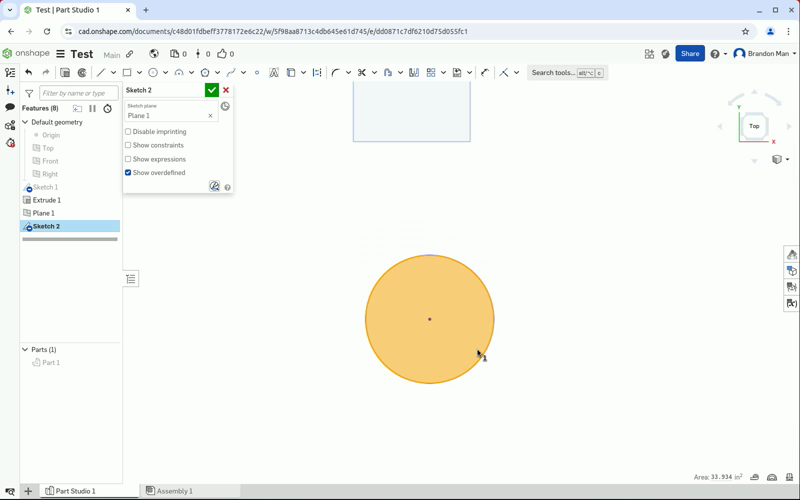
scroll(-6)
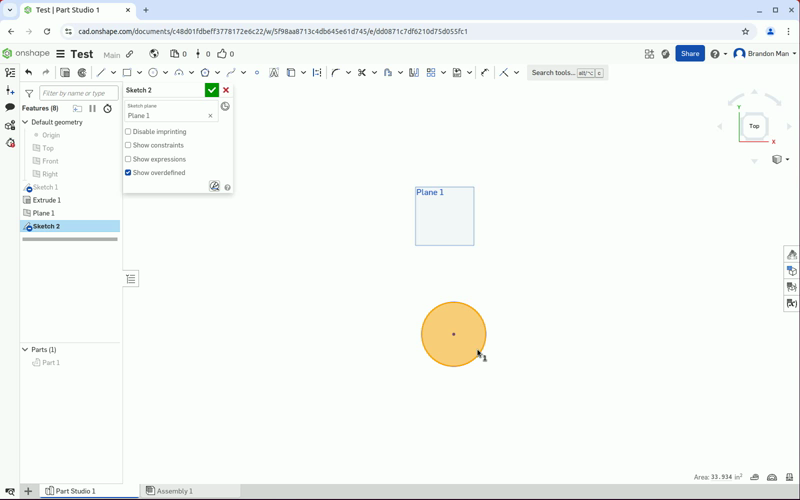
scroll(-6)
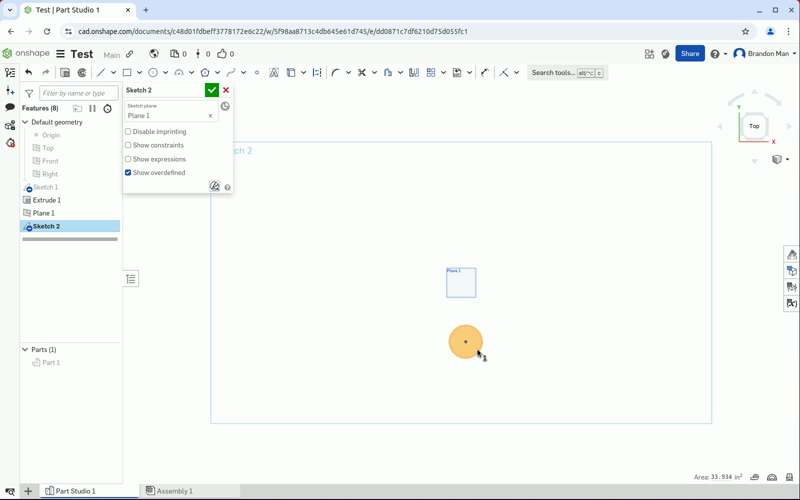
mouse_move(73, 352)
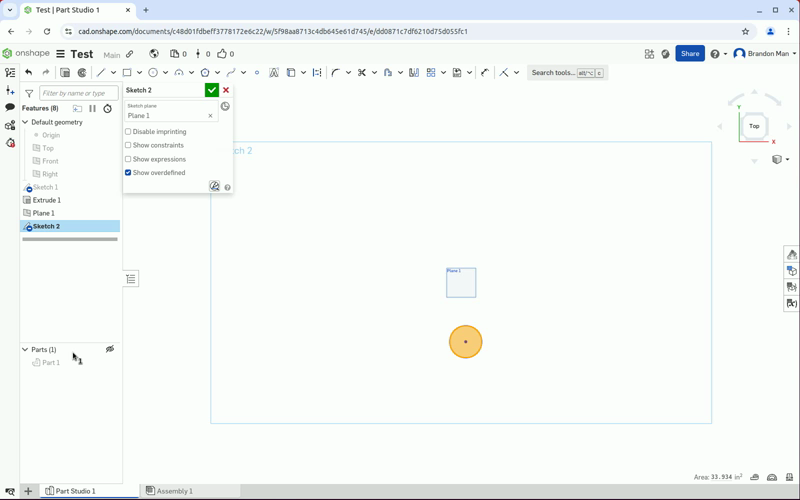
key(shift+y)
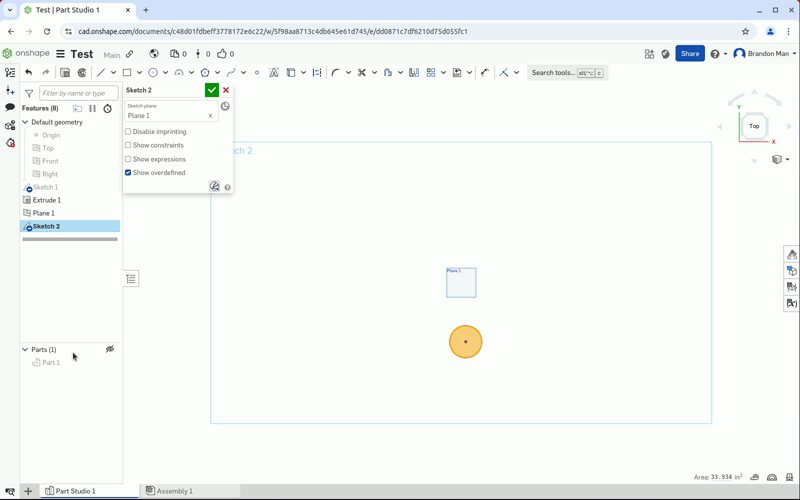
key(shift+e)
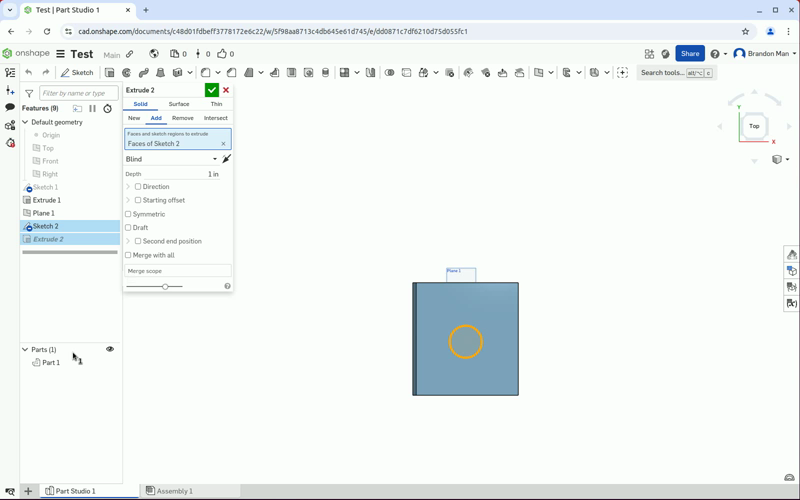
mouse_move(143, 106)
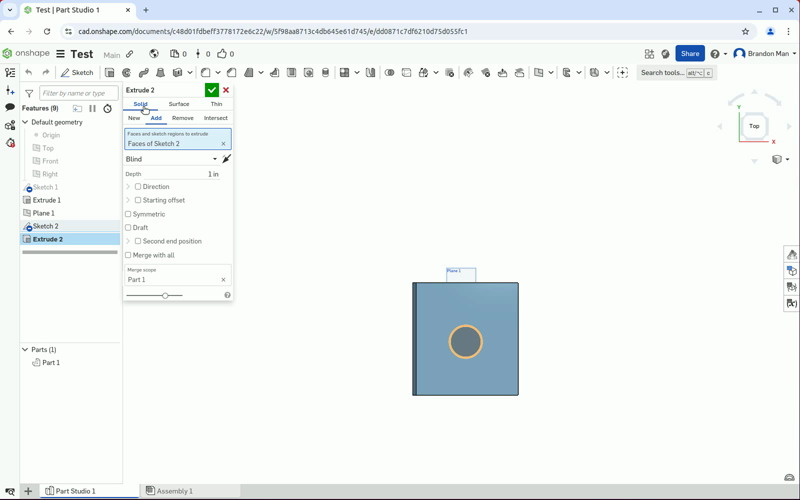
click(143, 106)
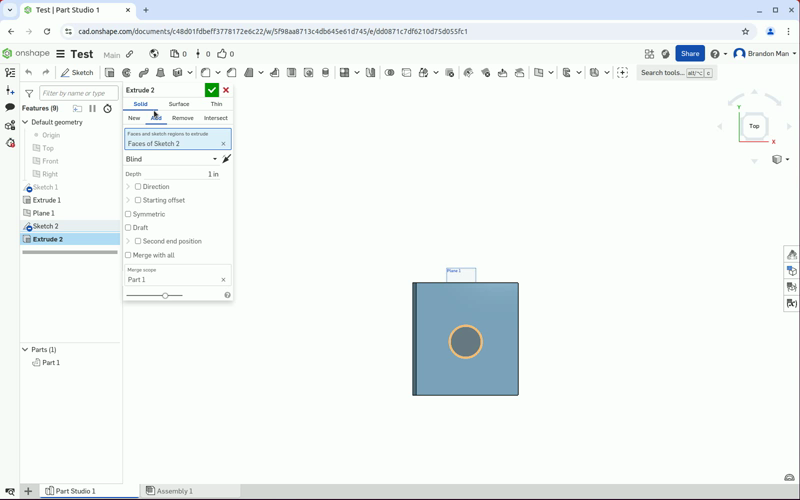
mouse_move(186, 120)
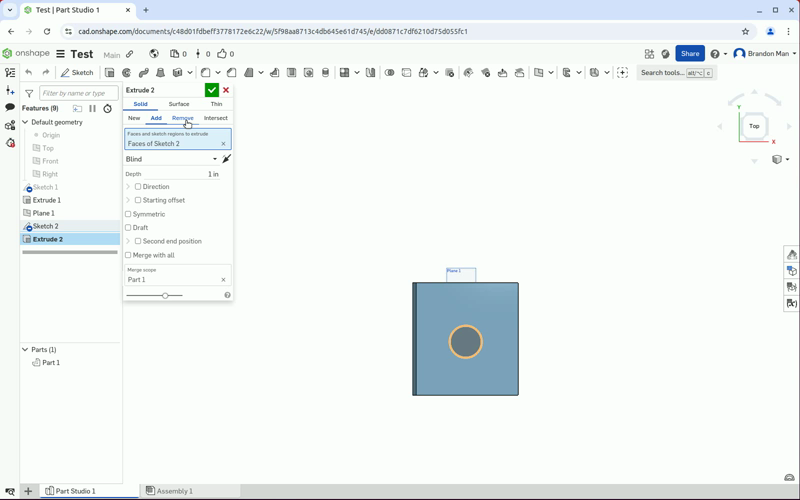
click(186, 120)
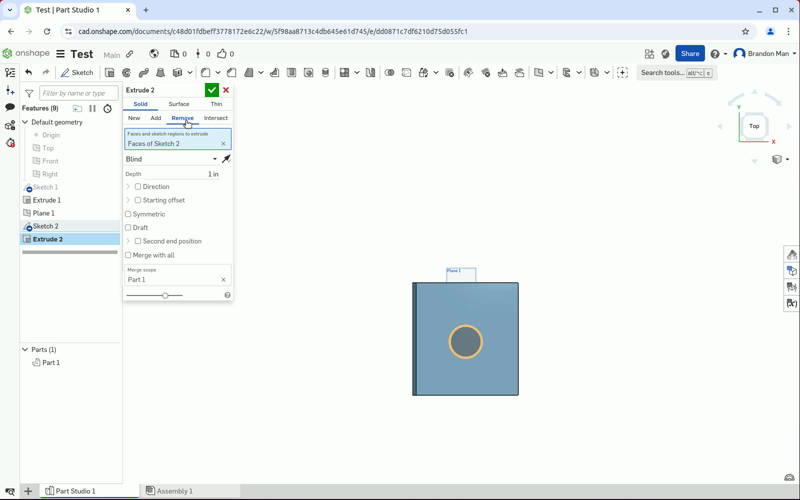
key(tab, 4)
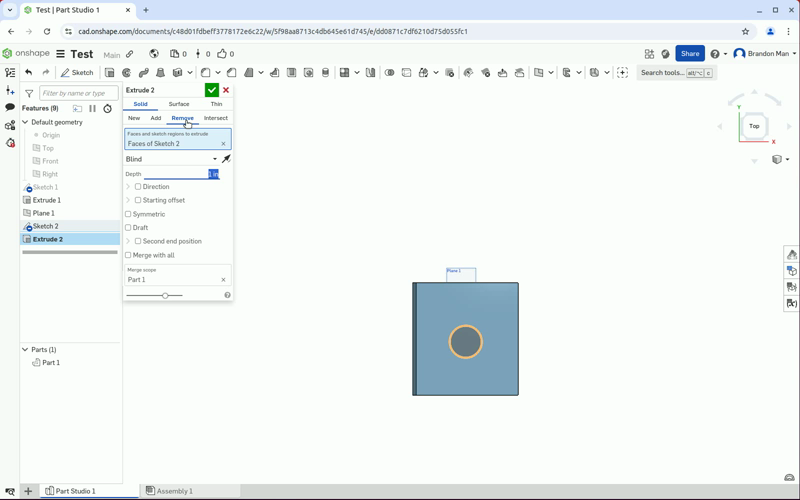
text(9.869)
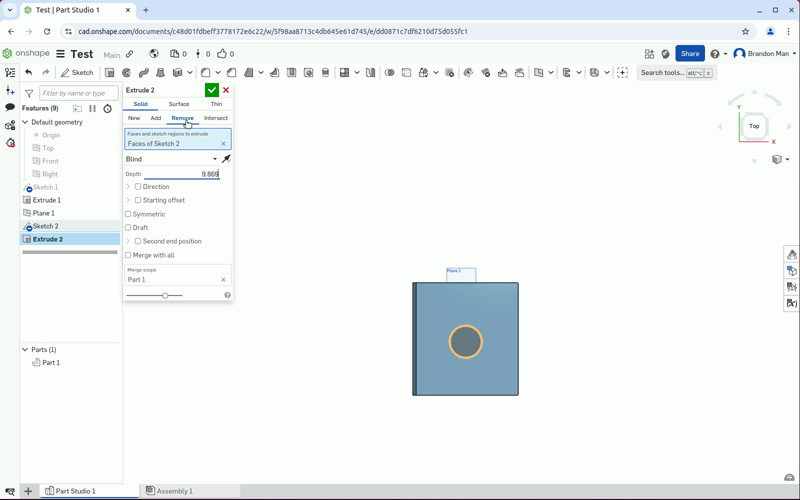
key(tab, 6)
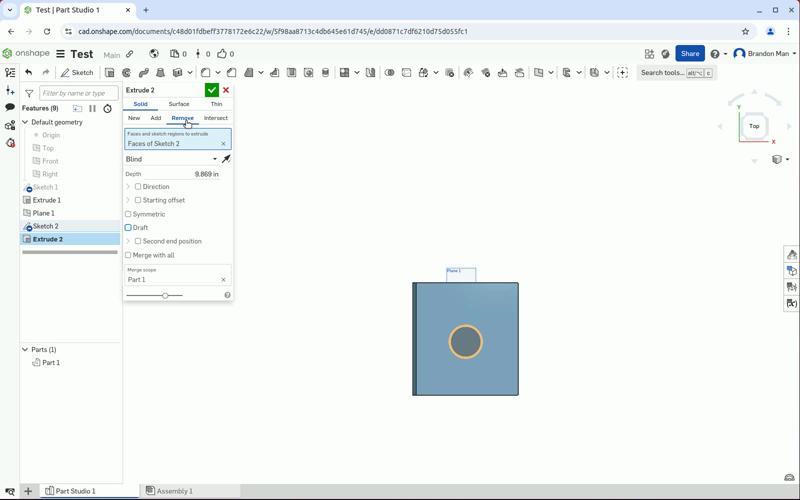
key(space)
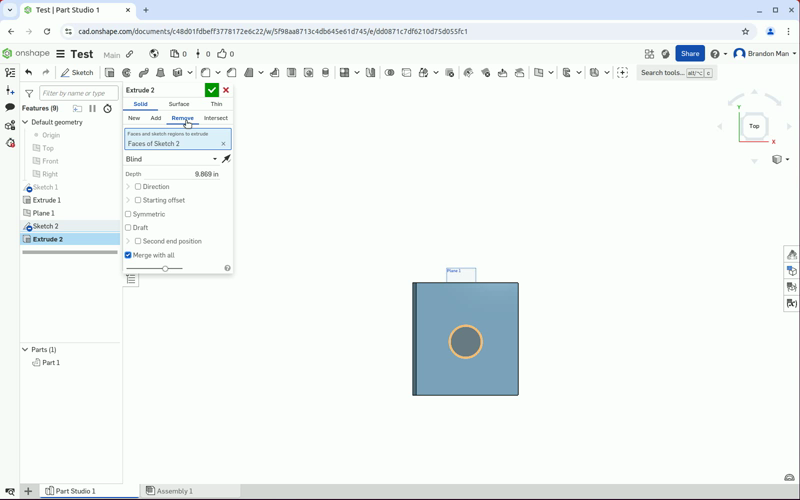
key(enter)
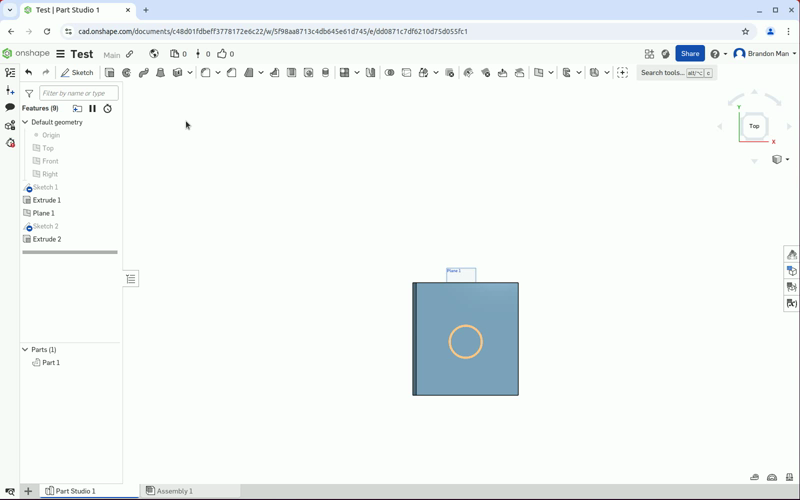
key(shift+h)
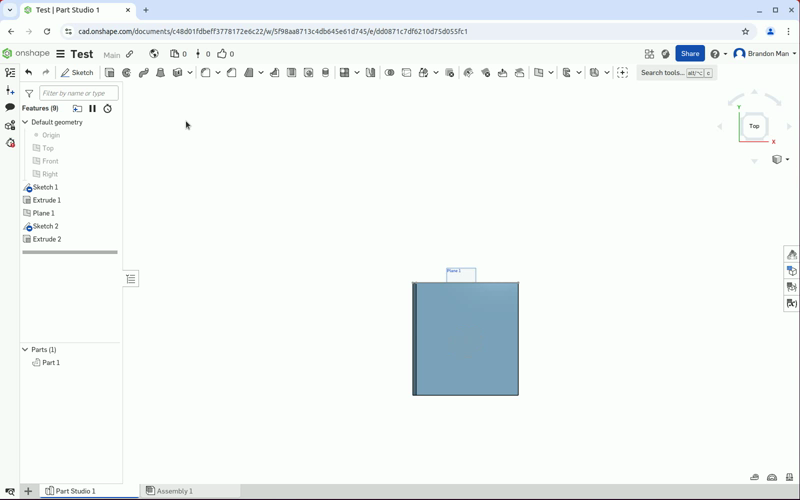
key(shift+h)
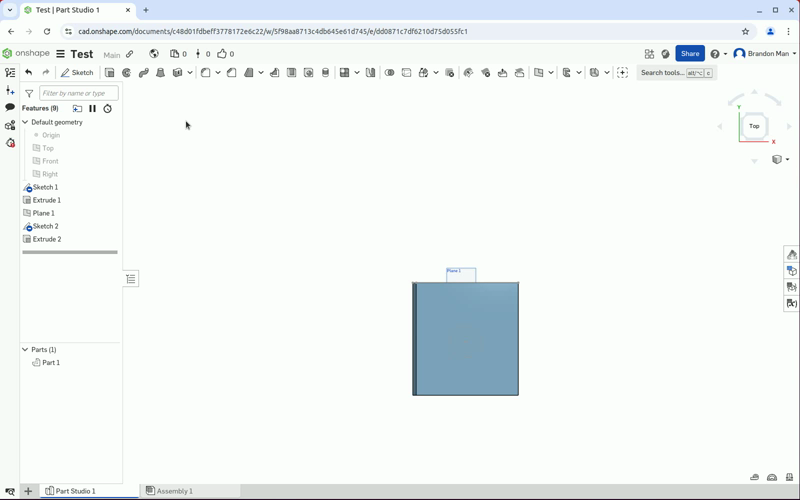
key(shift+7)
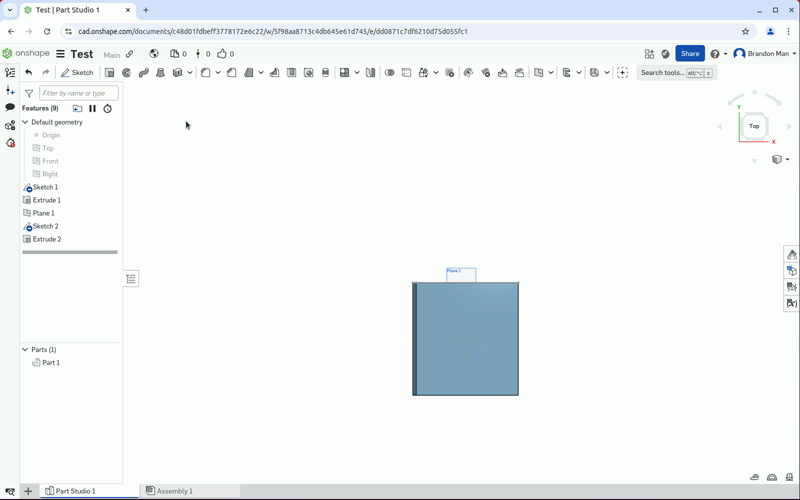
key(up, 3)
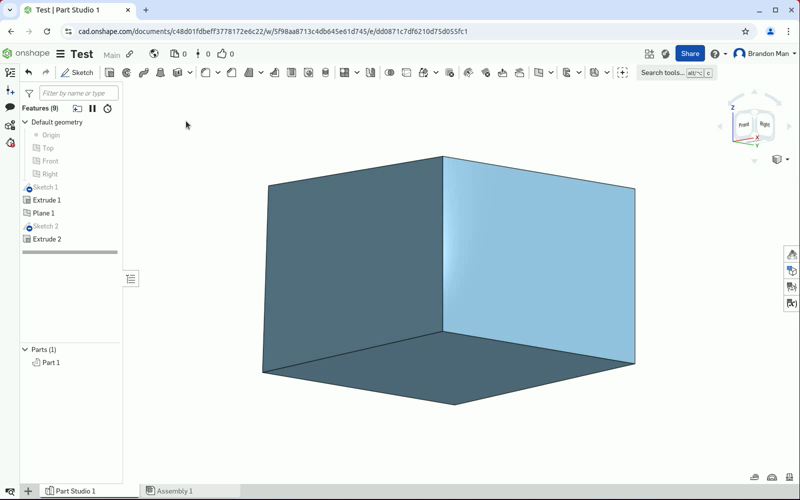
key(left, 3)
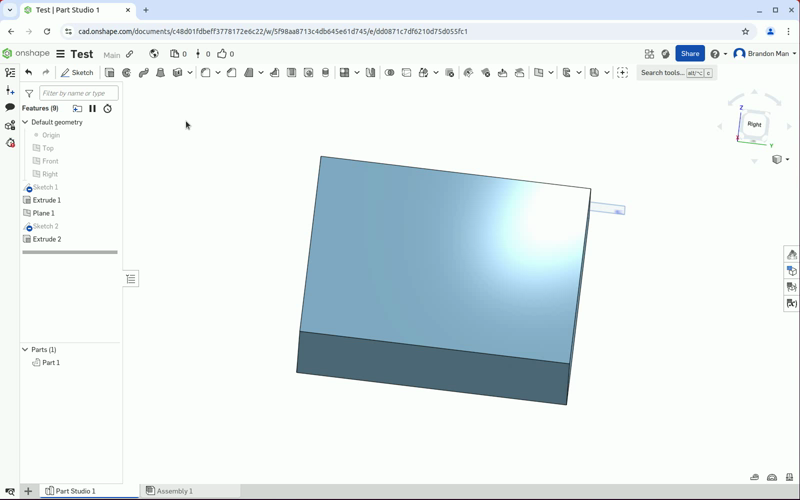
key(right, 3)
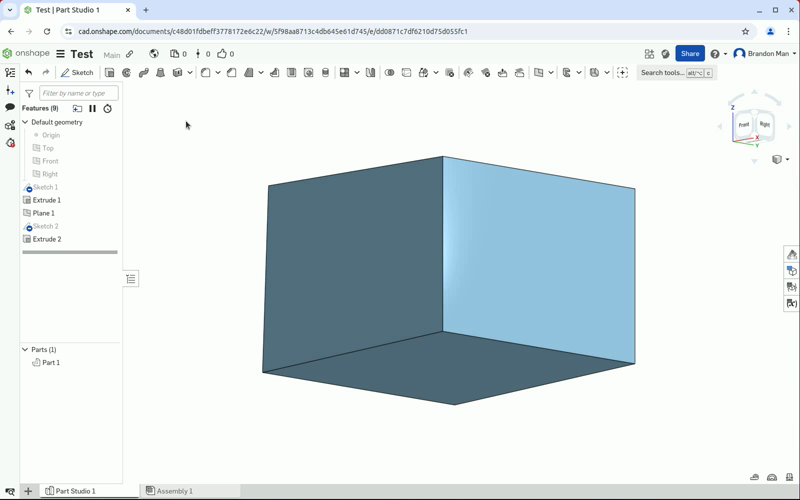
key(down, 3)
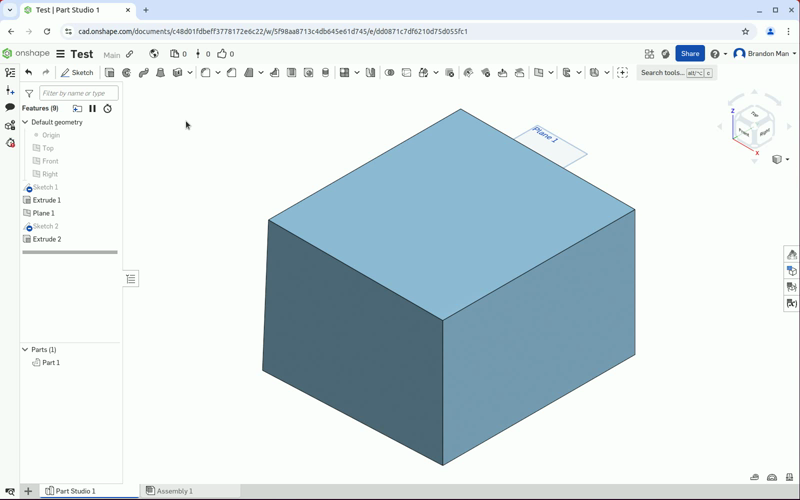
mouse_move(73, 189)
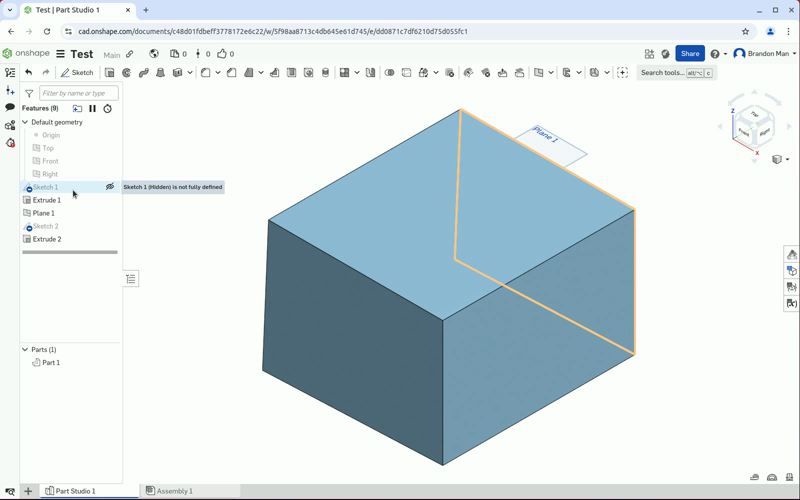
click(73, 189)